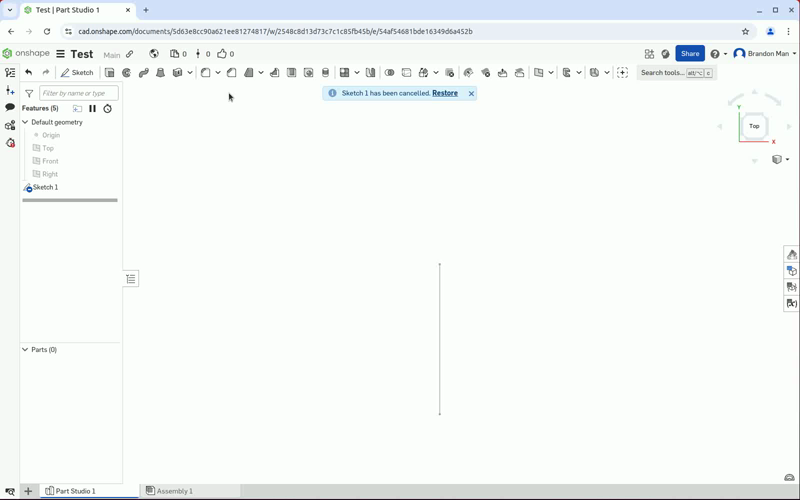
key(shift+h)
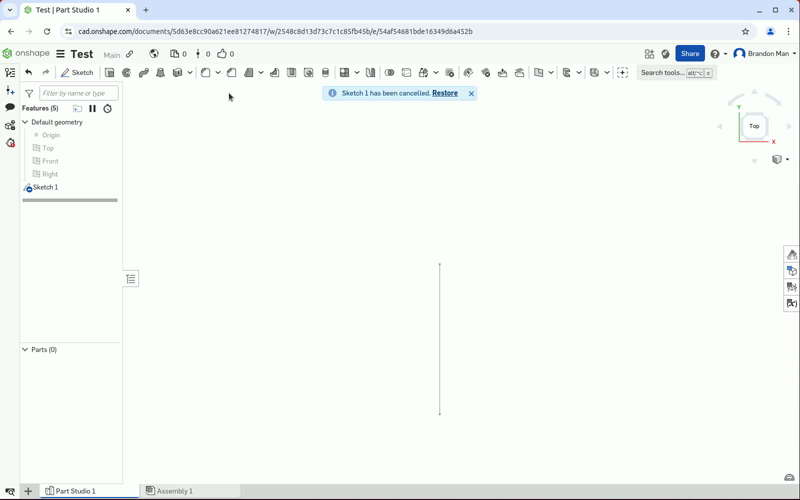
key(shift+s)
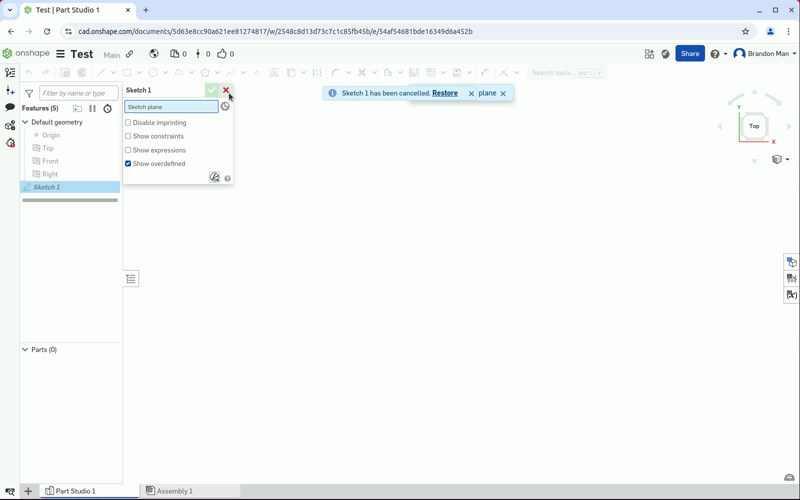
mouse_move(73, 150)
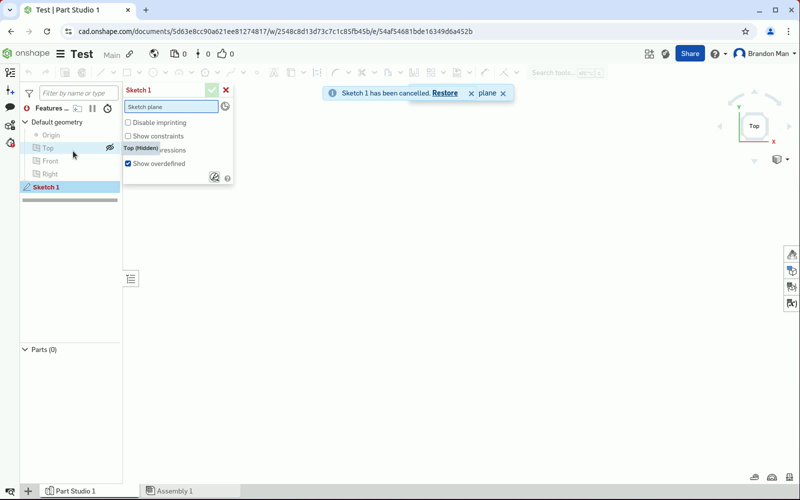
click(73, 150)
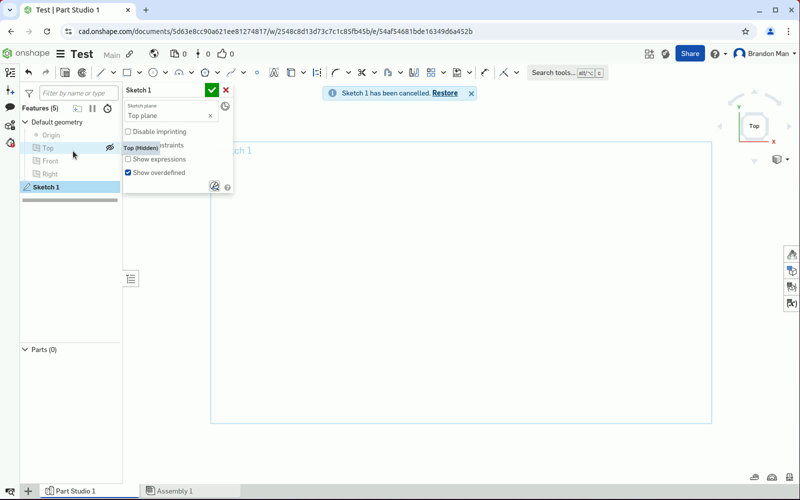
mouse_move(73, 352)
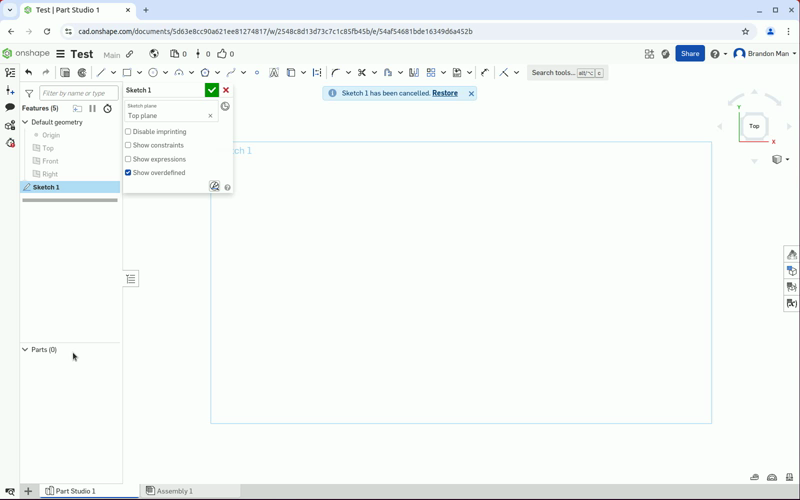
key(y)
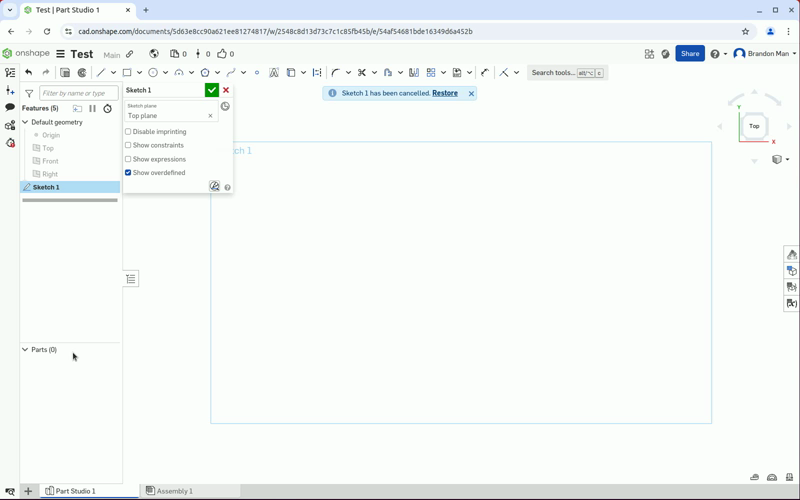
key(l)
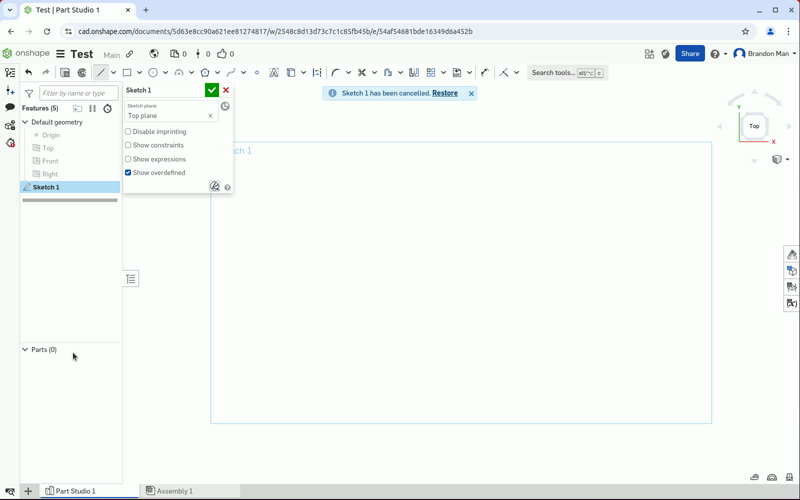
key_down(shift)
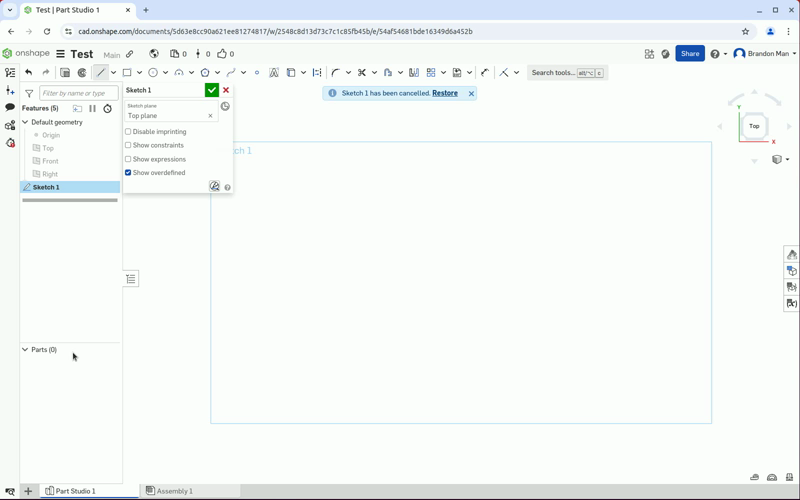
mouse_move(460, 282)
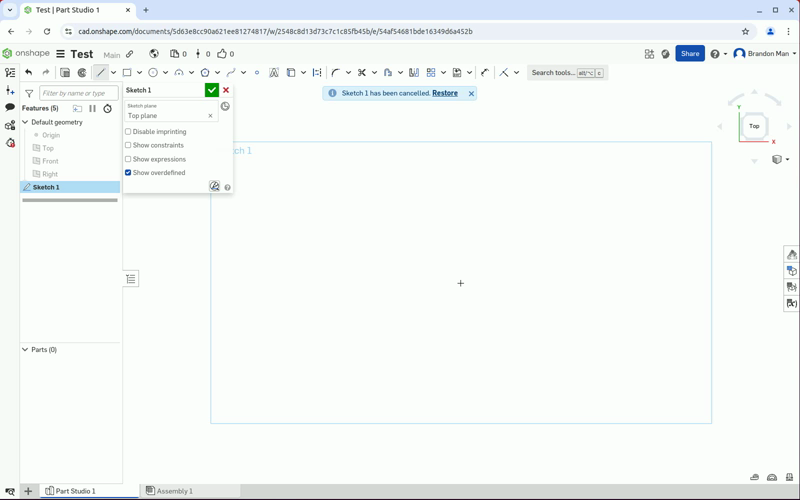
click(460, 282)
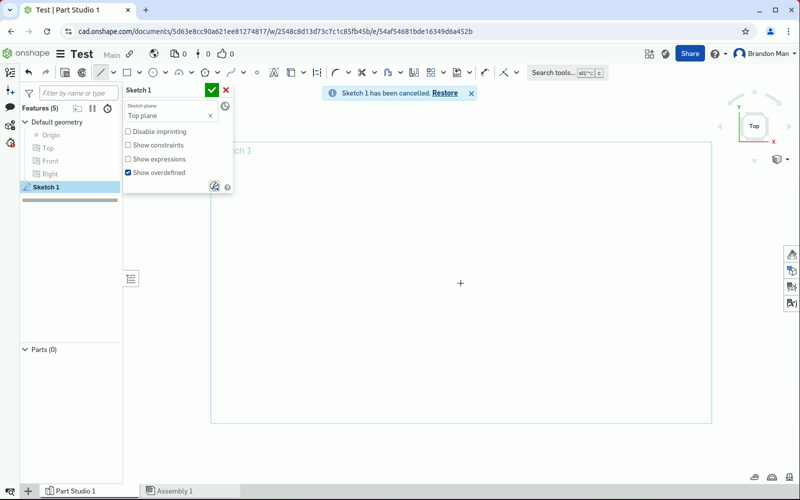
key_up(shift)
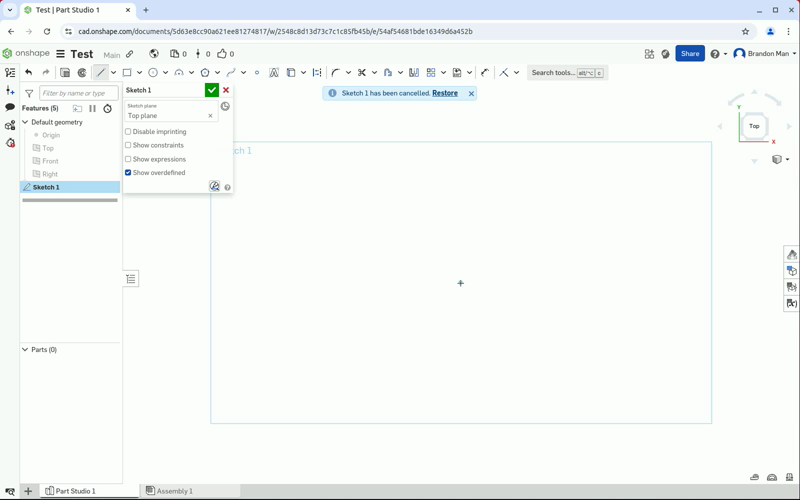
key_down(shift)
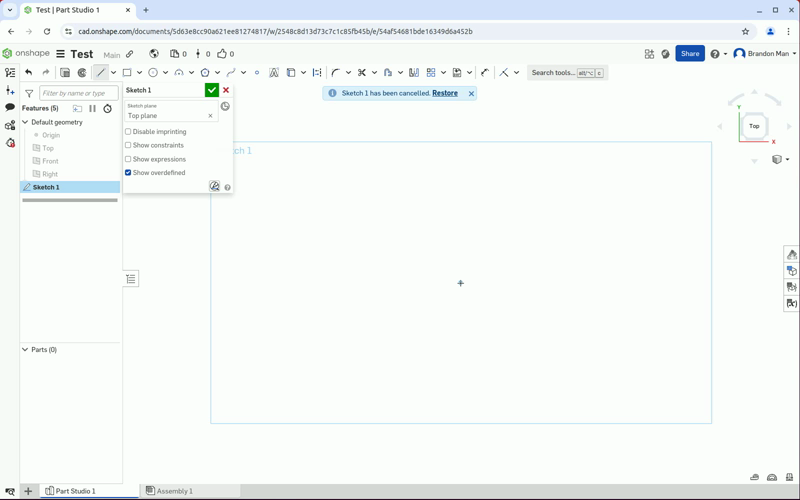
mouse_move(536, 282)
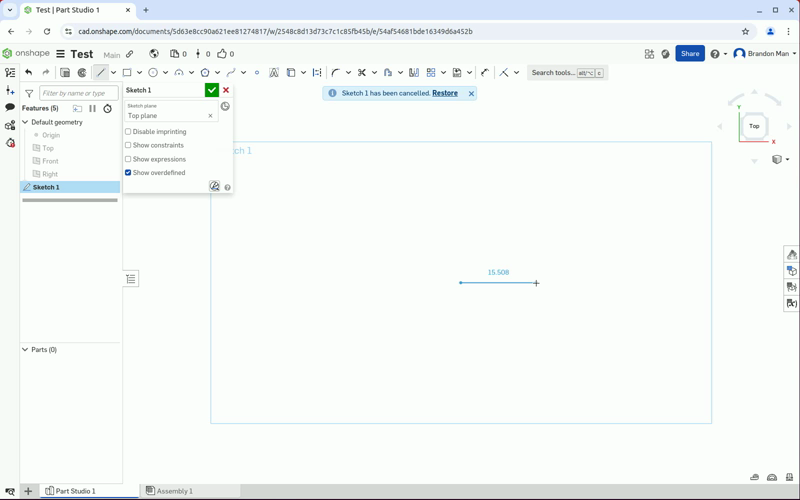
click(536, 282)
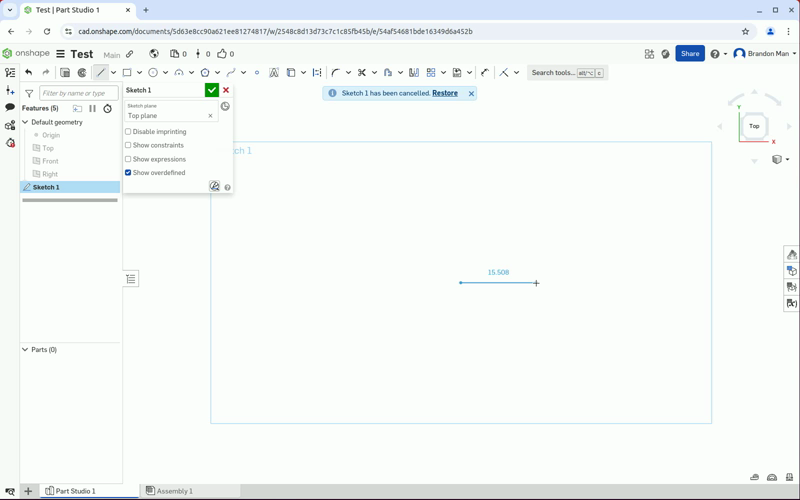
key_up(shift)
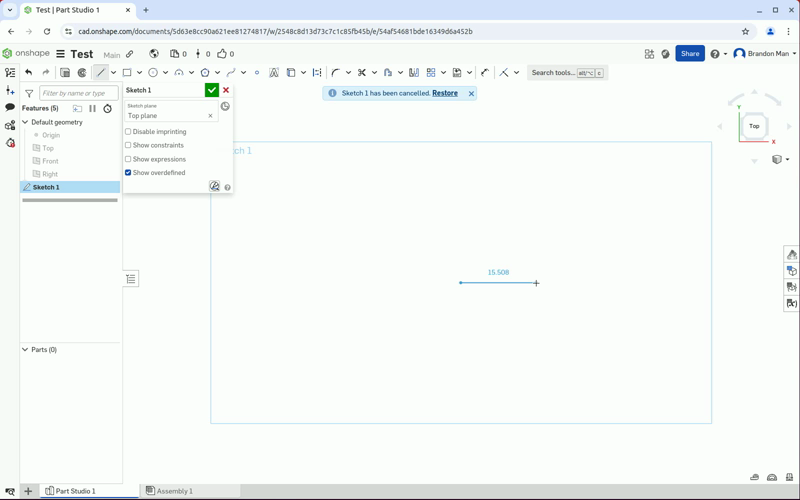
key_down(shift)
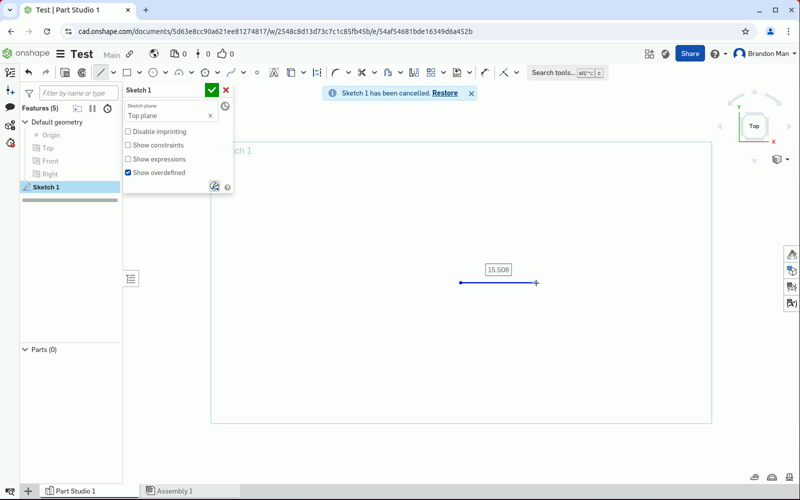
mouse_move(460, 207)
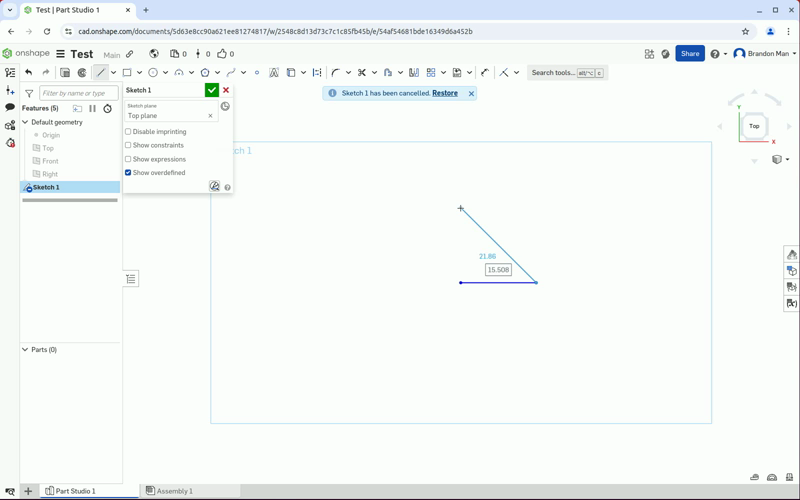
click(460, 207)
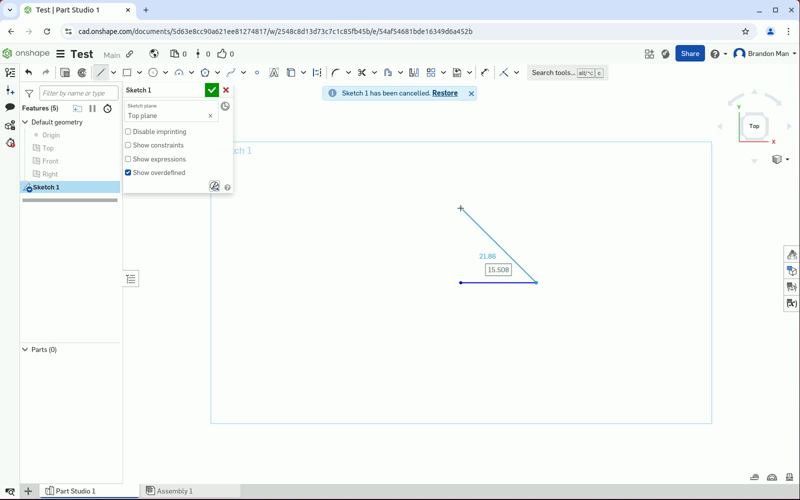
key_up(shift)
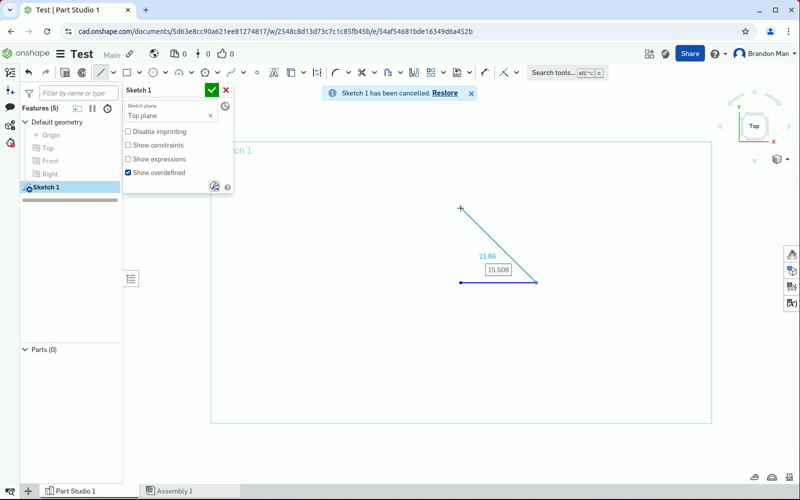
key_down(shift)
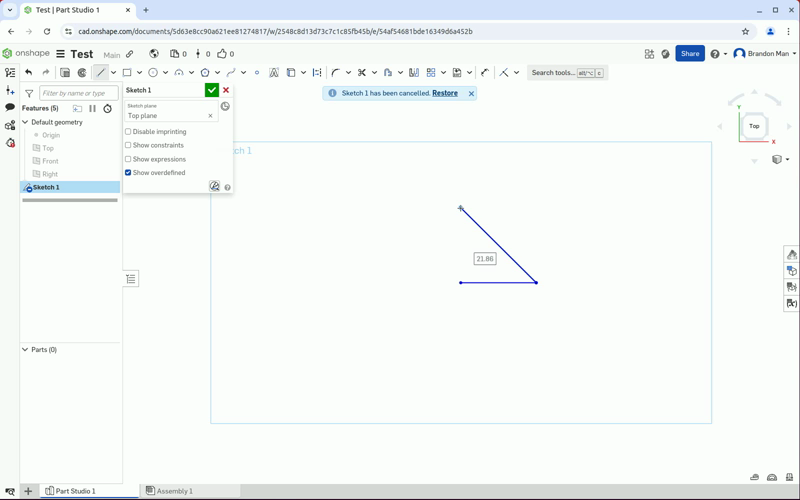
mouse_move(460, 282)
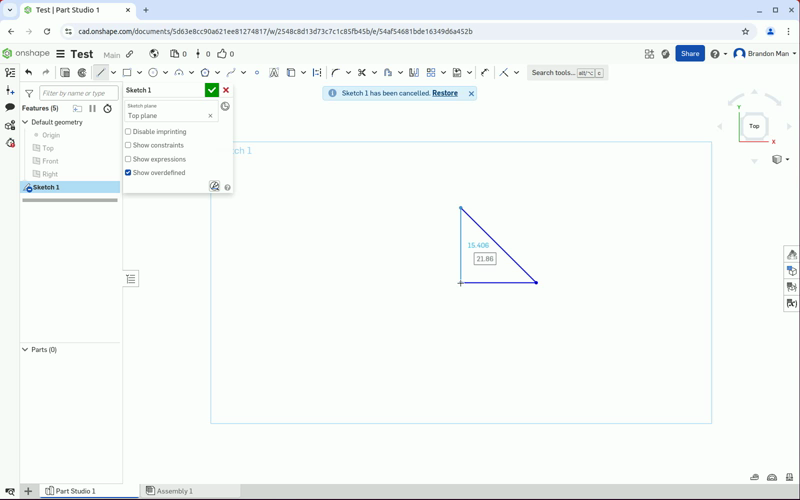
key_up(shift)
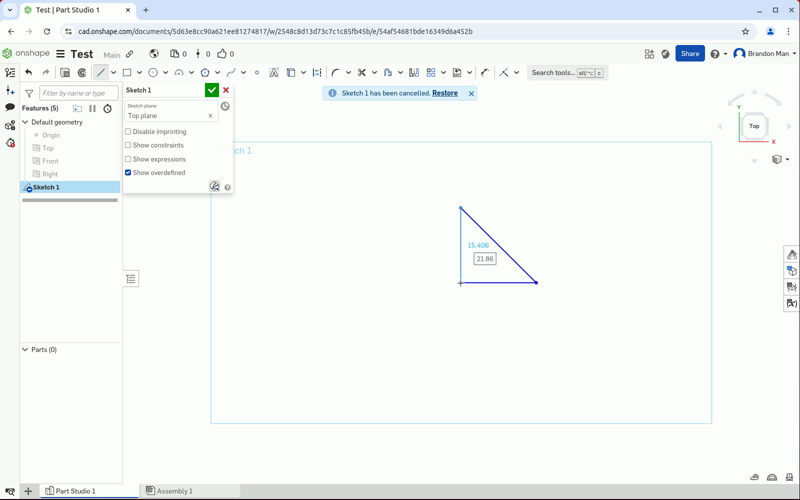
click(460, 282)
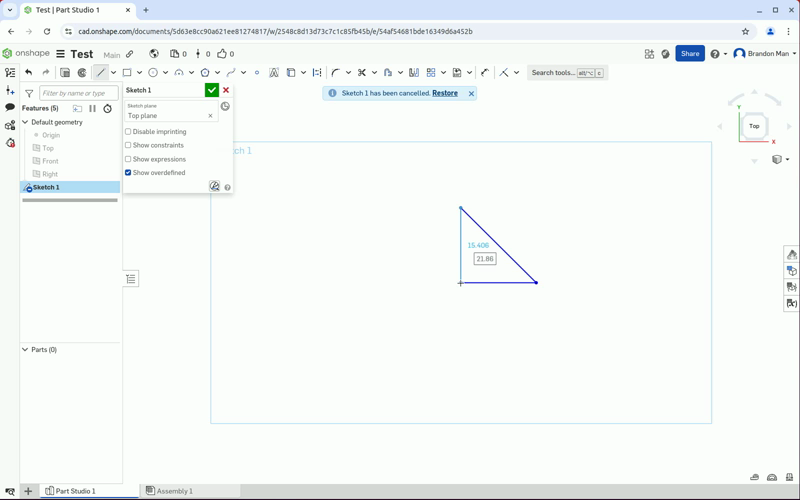
key(esc)
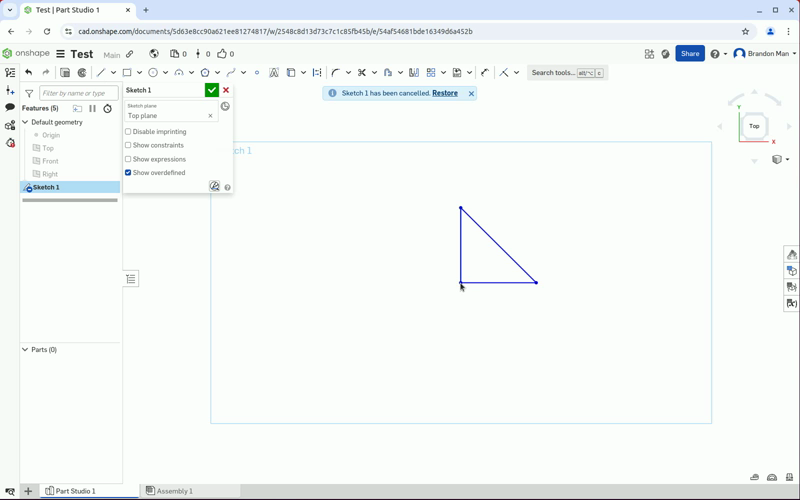
mouse_move(463, 216)
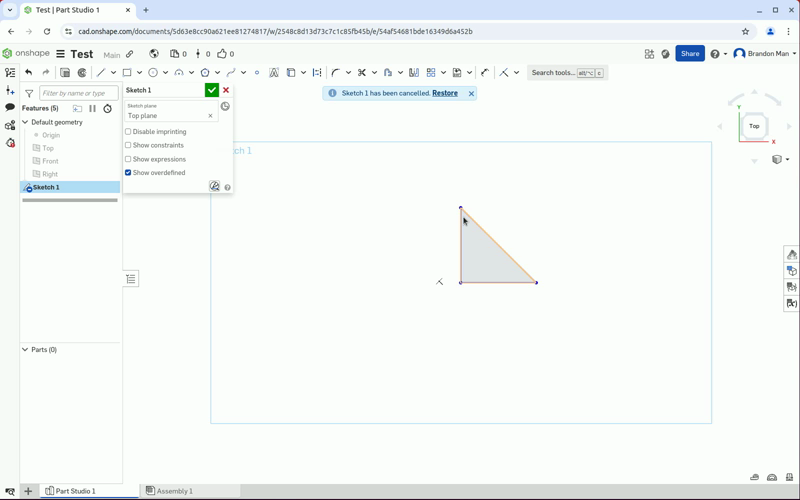
click(463, 216)
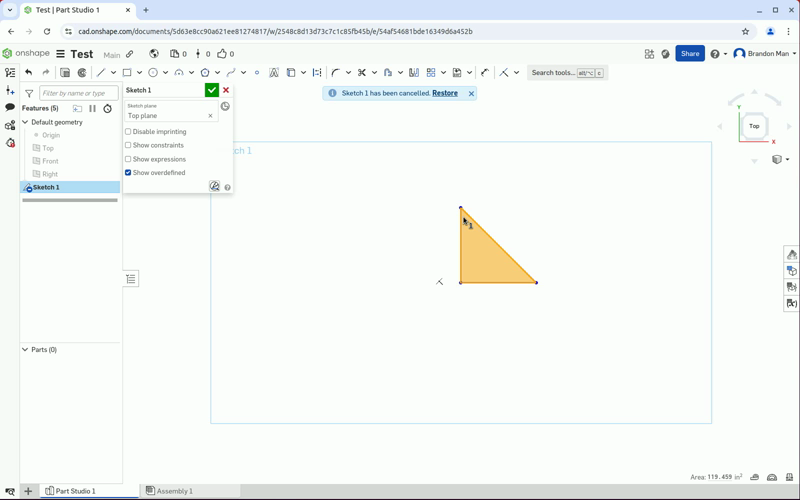
mouse_move(73, 352)
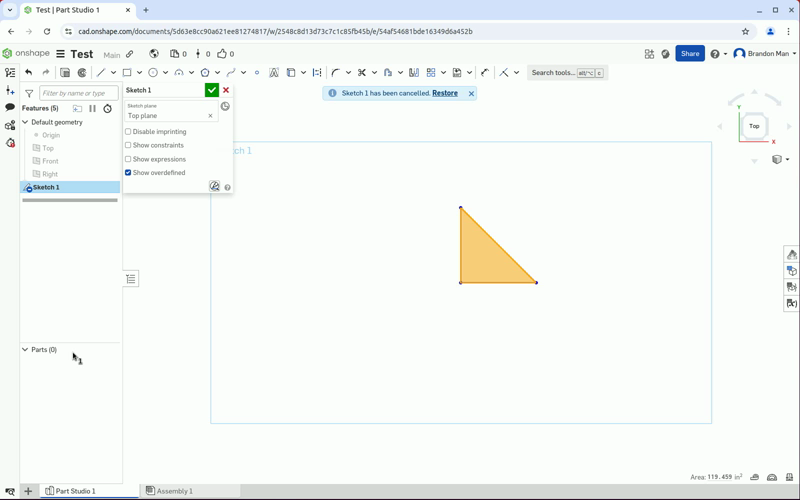
key(shift+y)
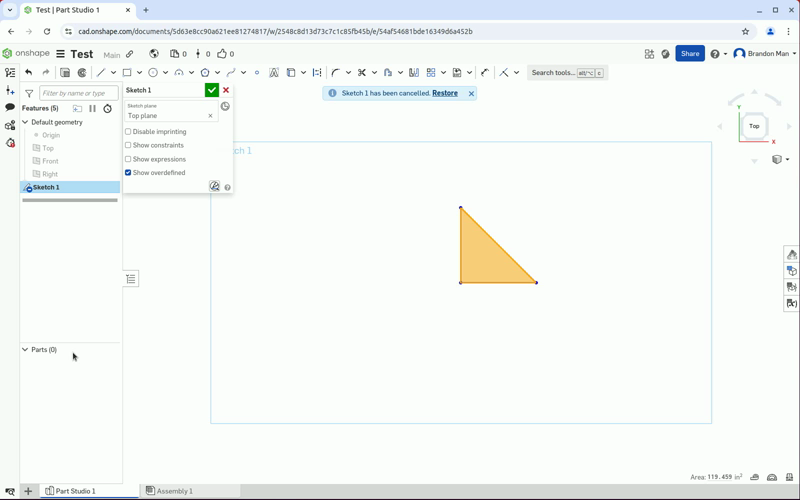
key(shift+e)
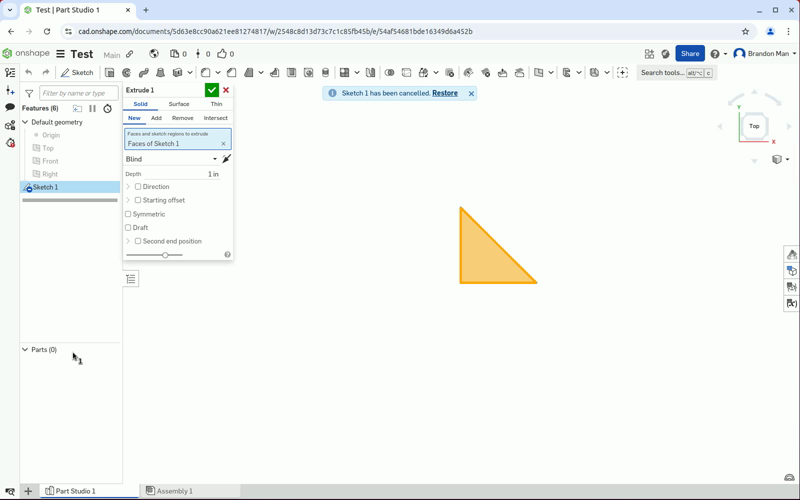
mouse_move(143, 106)
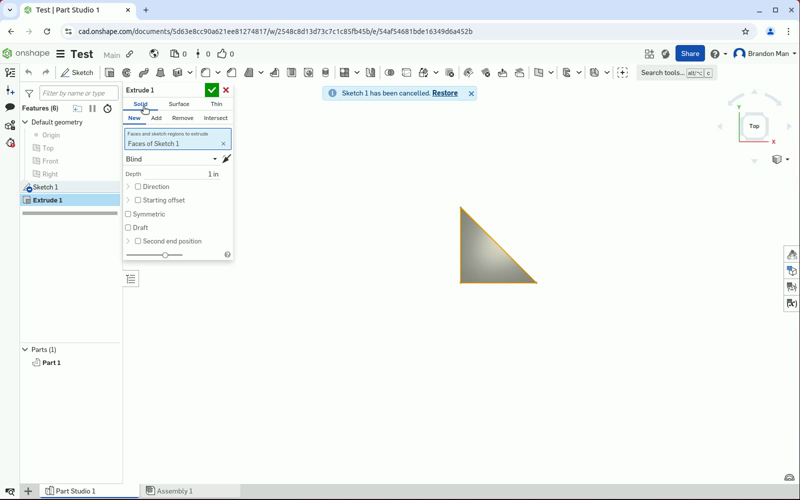
click(143, 106)
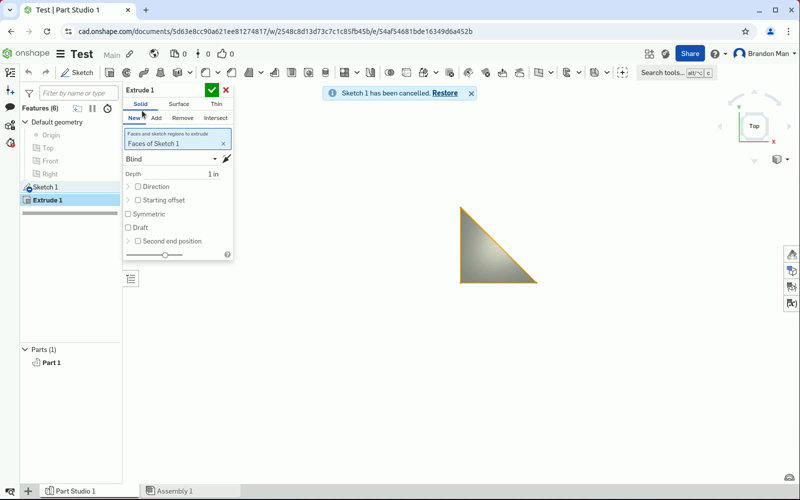
mouse_move(137, 120)
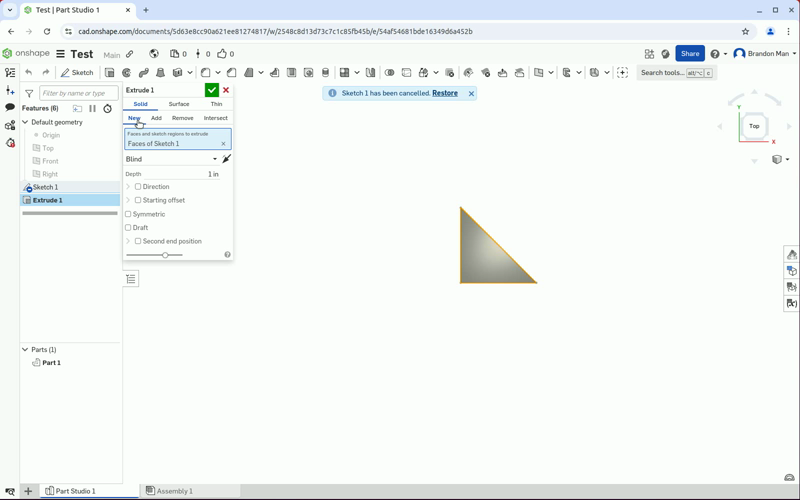
click(137, 120)
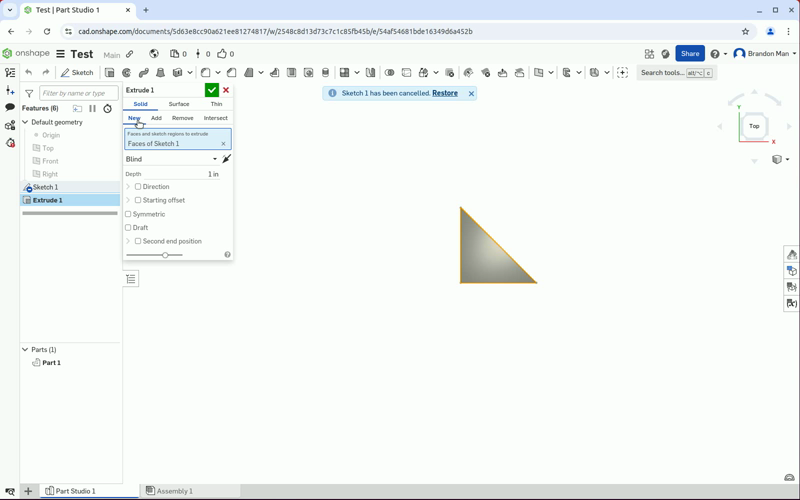
key(tab, 4)
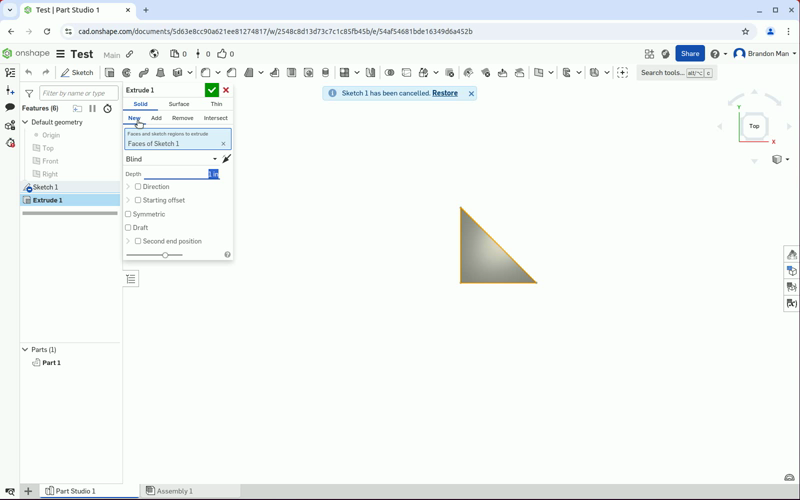
text(15.405)
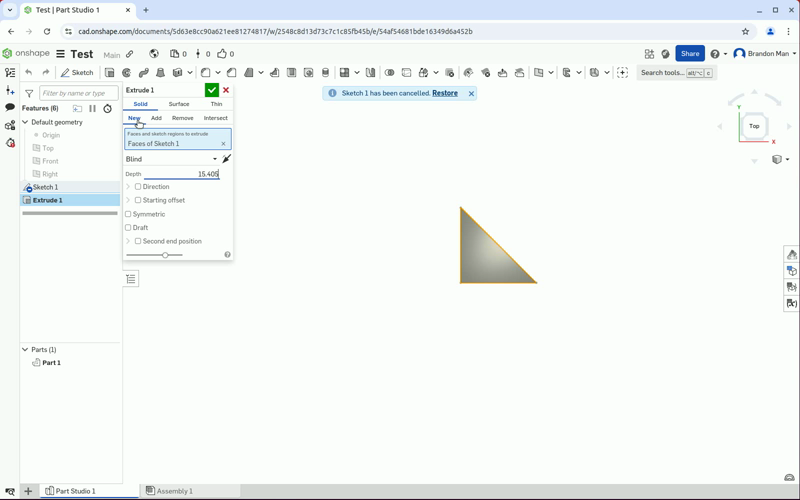
key(enter)
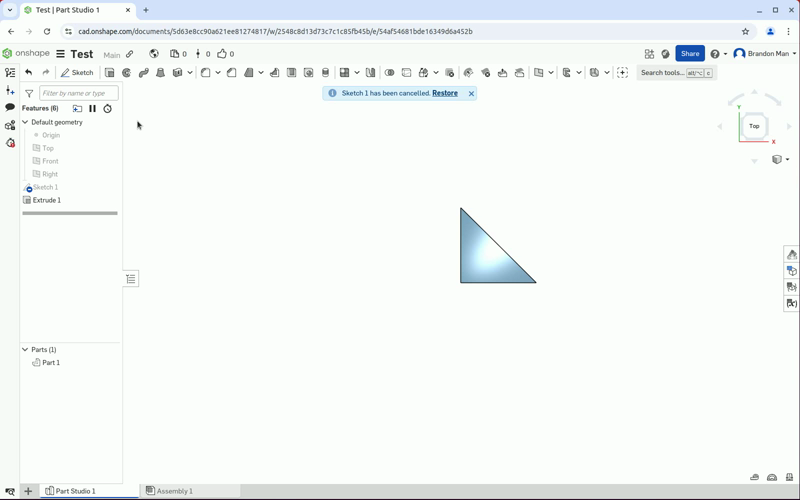
key(shift+h)
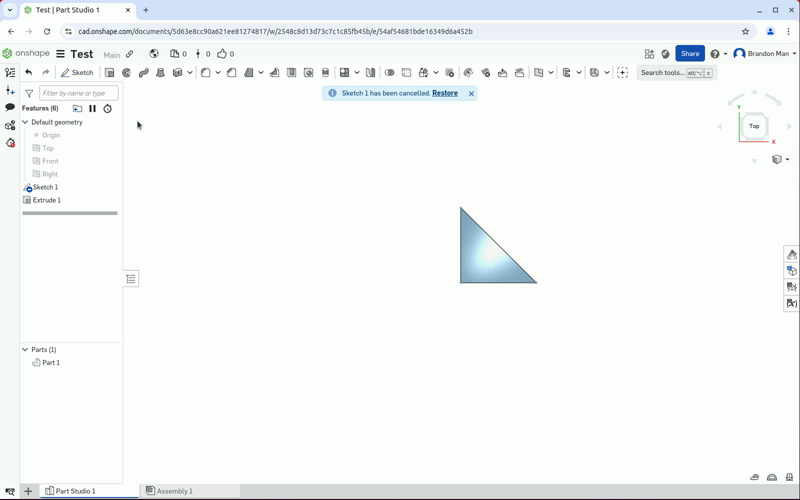
key(shift+h)
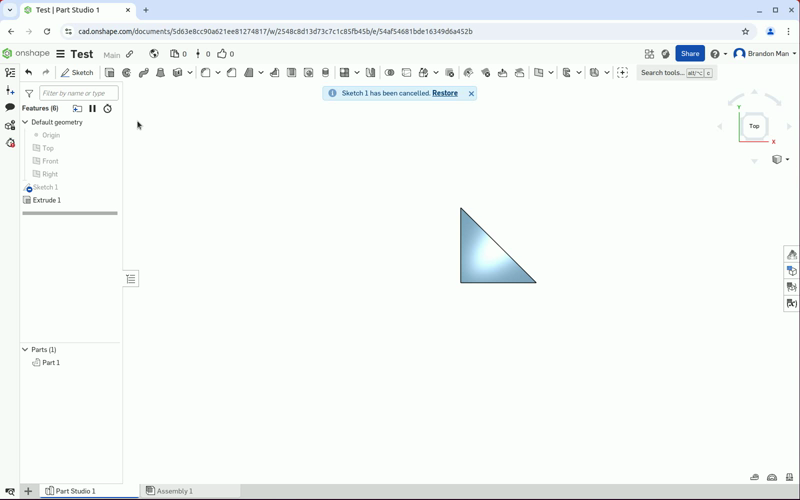
mouse_move(73, 189)
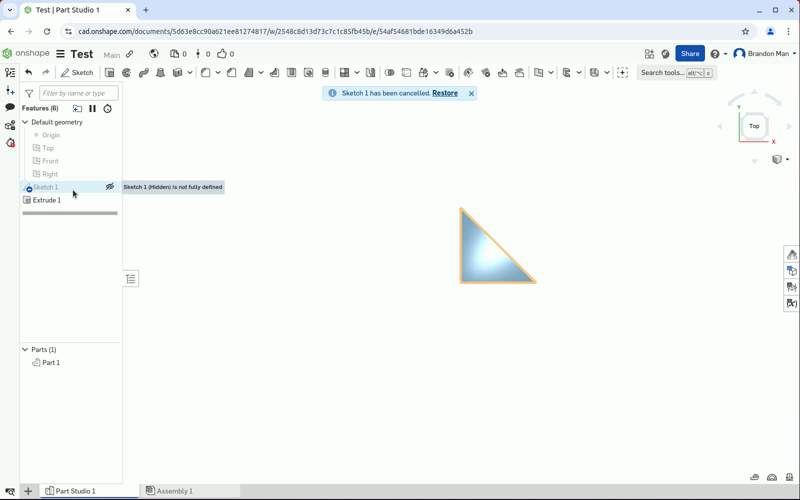
click(73, 189)
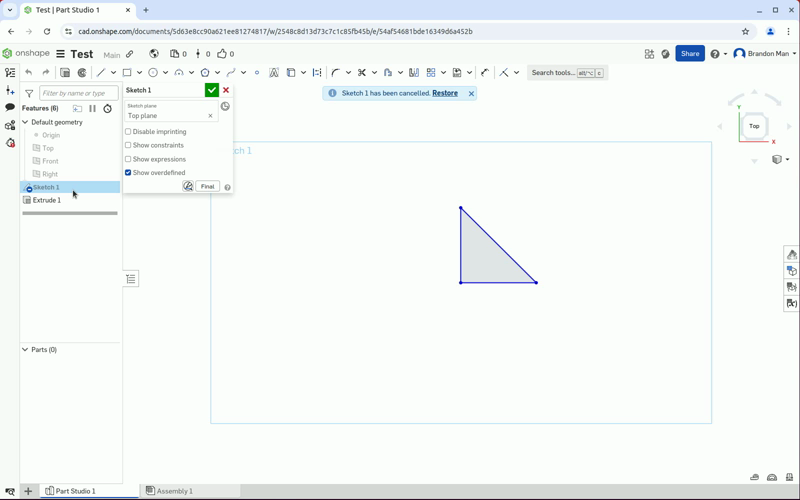
mouse_move(229, 92)
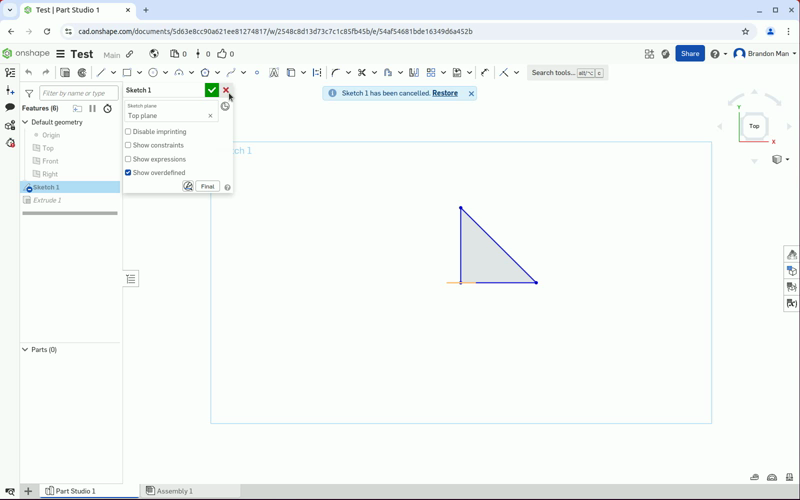
click(229, 92)
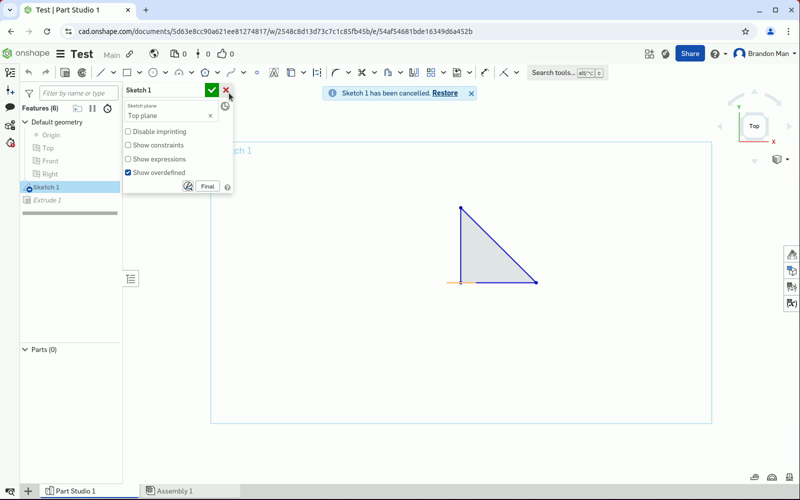
key(shift+s)
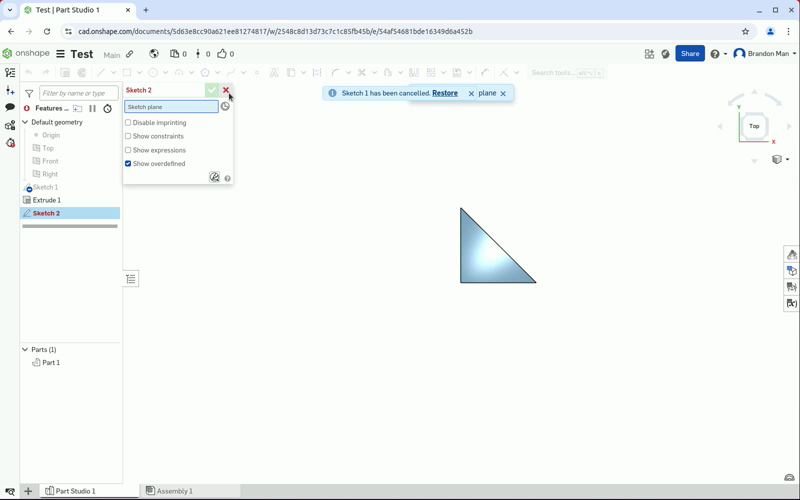
mouse_move(73, 150)
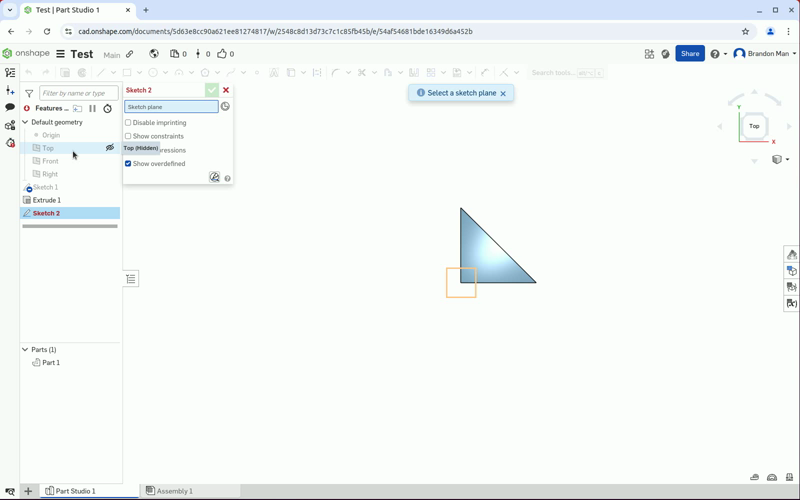
click(73, 150)
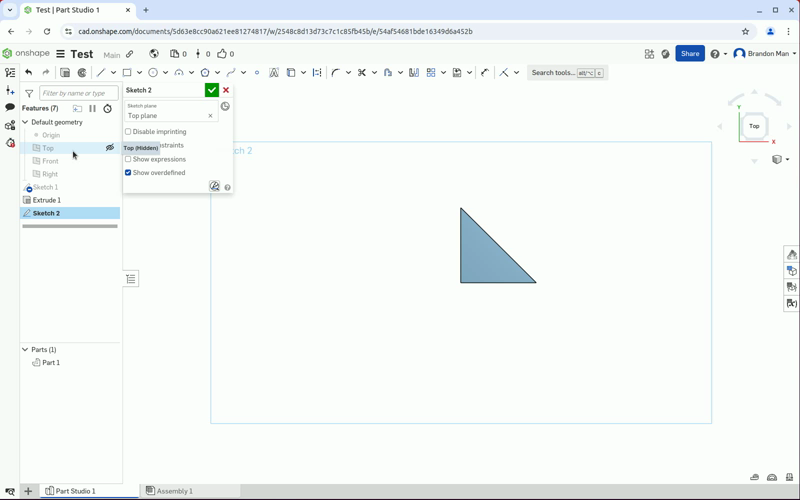
mouse_move(73, 352)
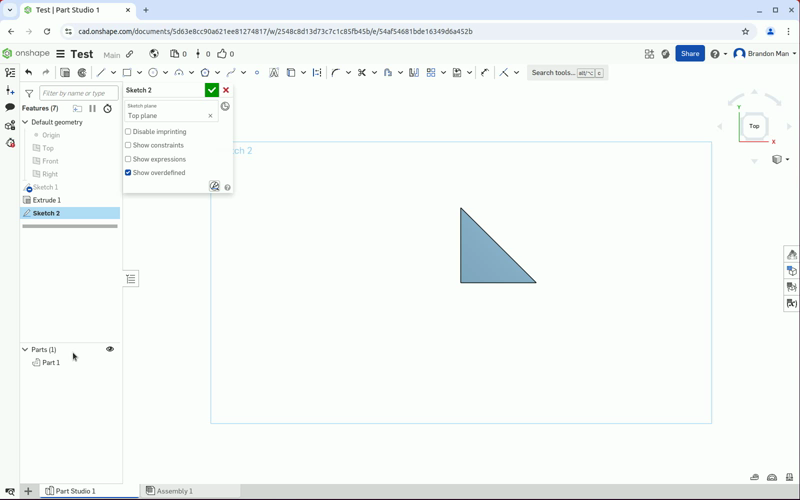
key(y)
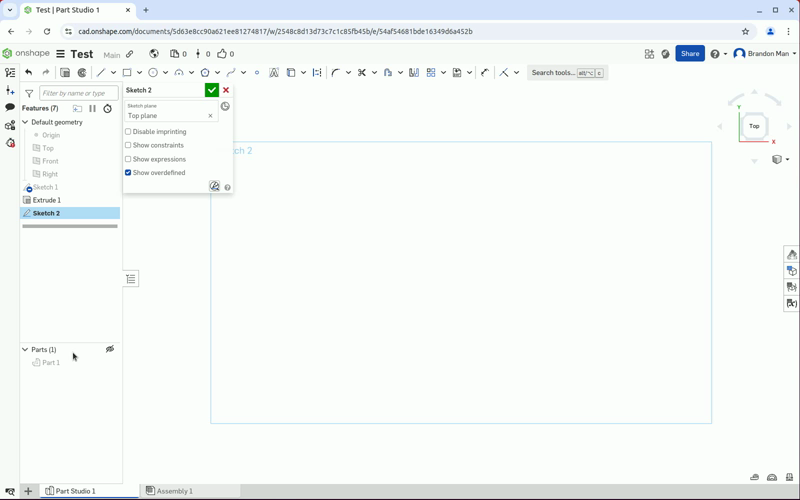
key(l)
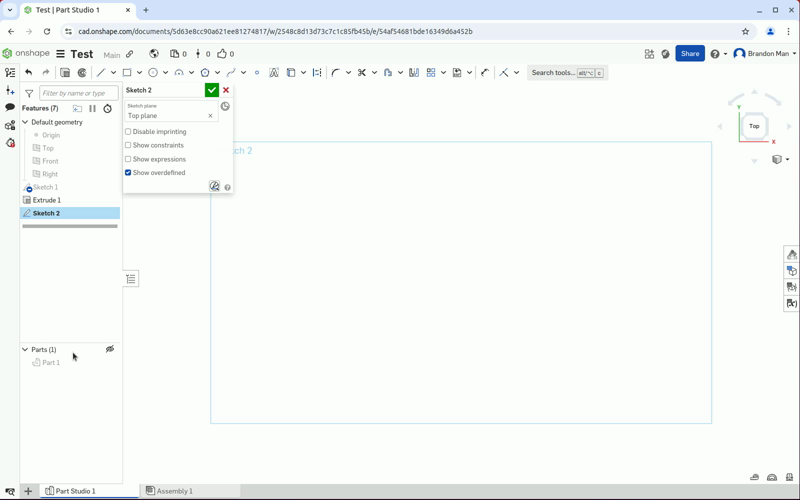
key_down(shift)
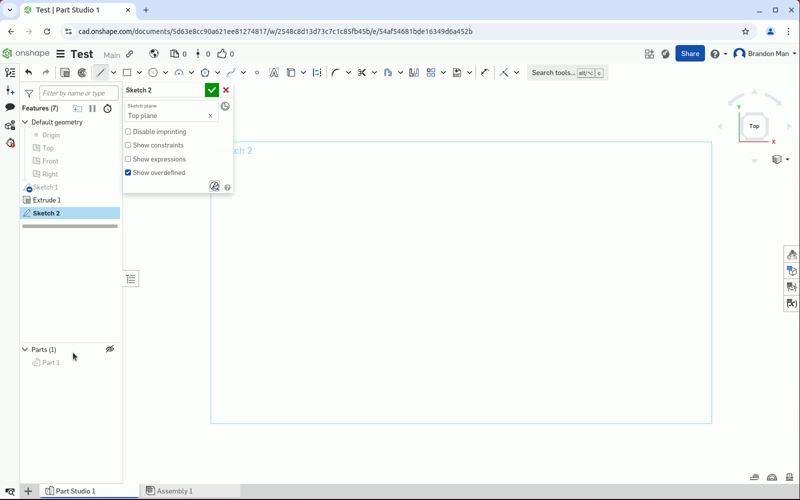
mouse_move(460, 207)
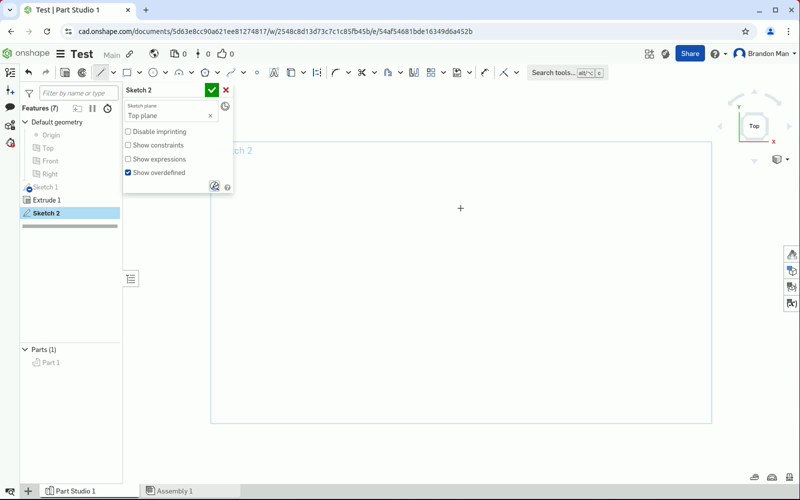
click(460, 207)
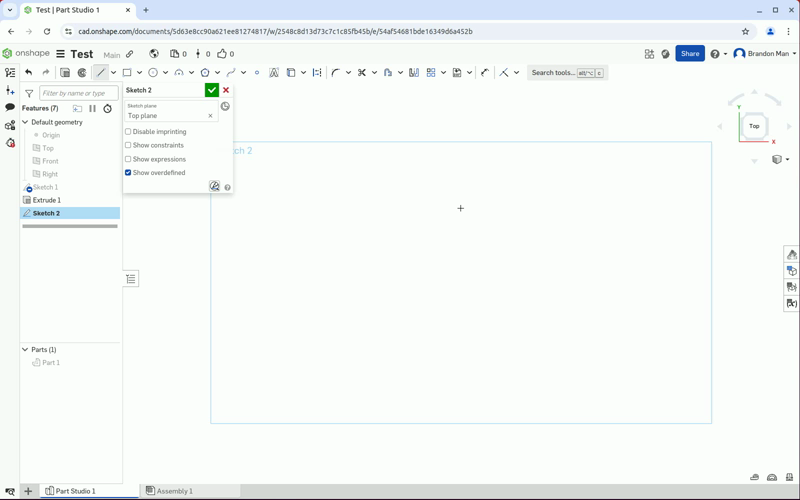
key_up(shift)
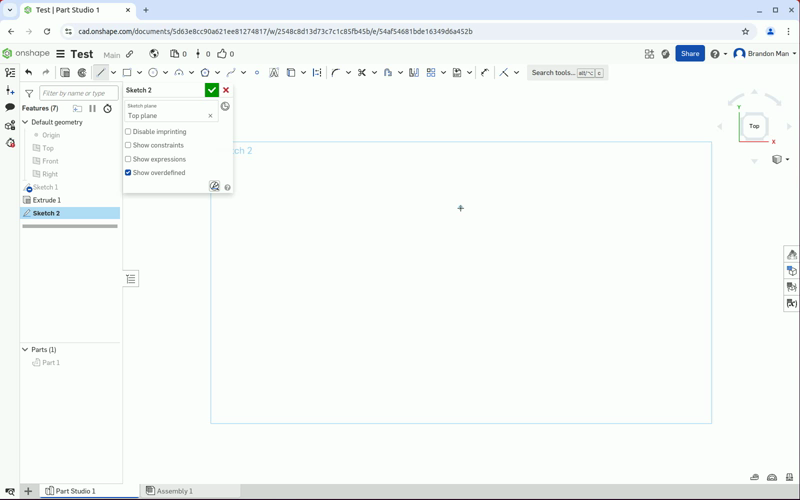
key_down(shift)
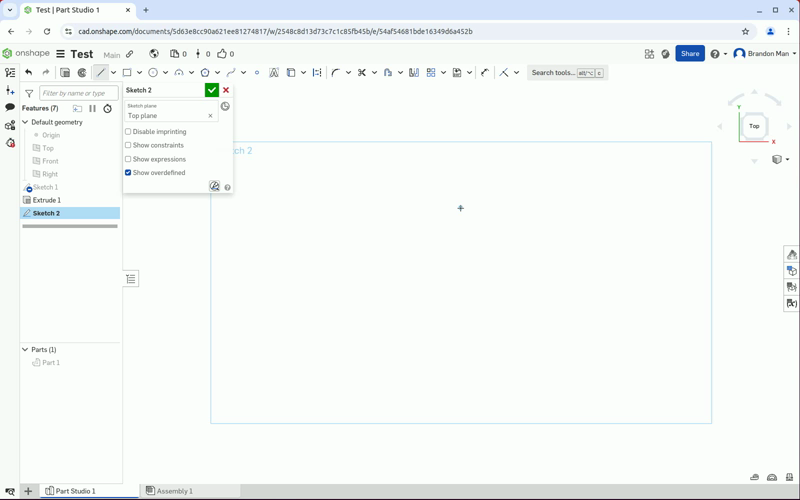
mouse_move(535, 282)
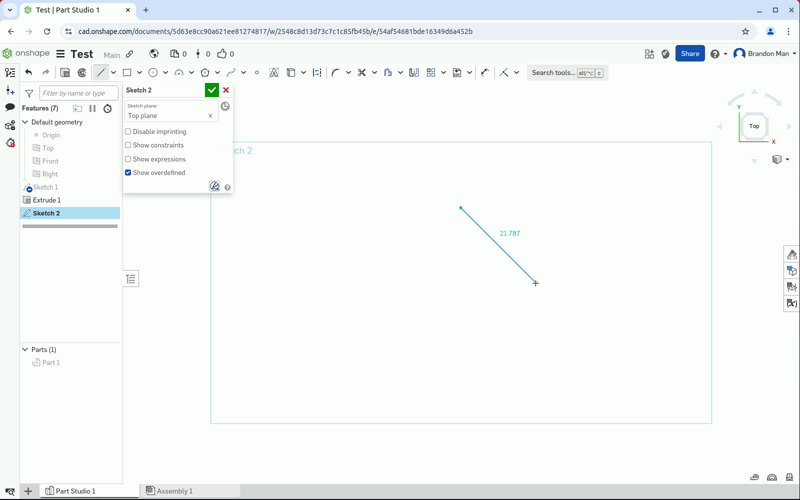
click(535, 282)
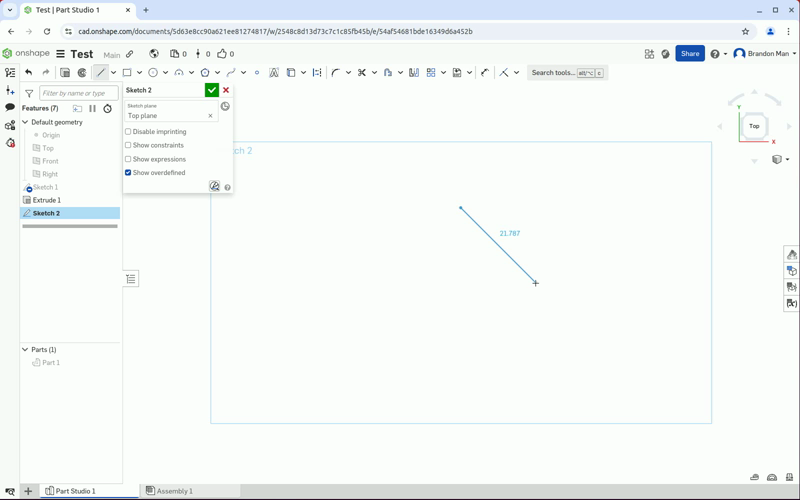
key_up(shift)
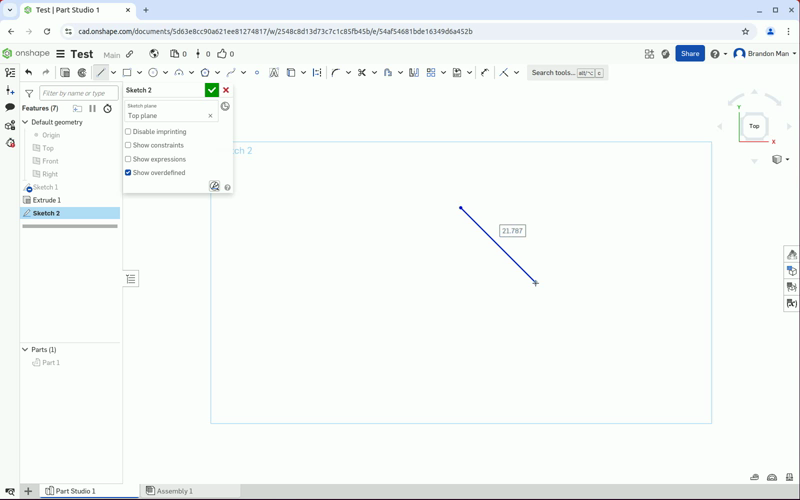
key_down(shift)
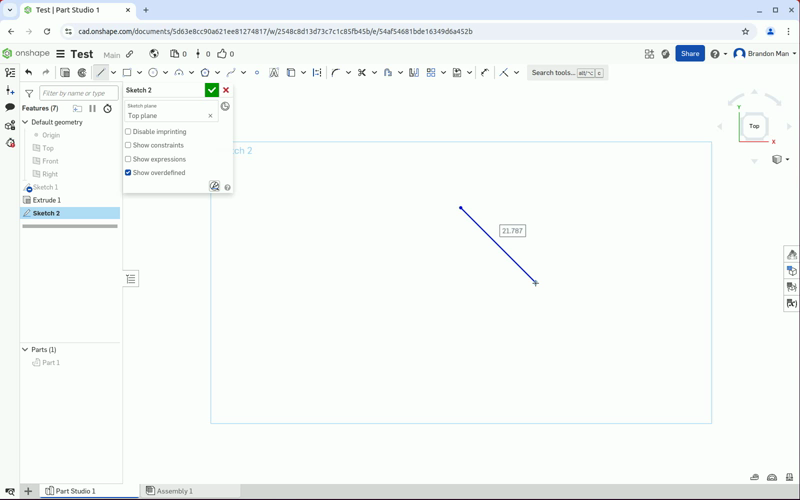
mouse_move(565, 282)
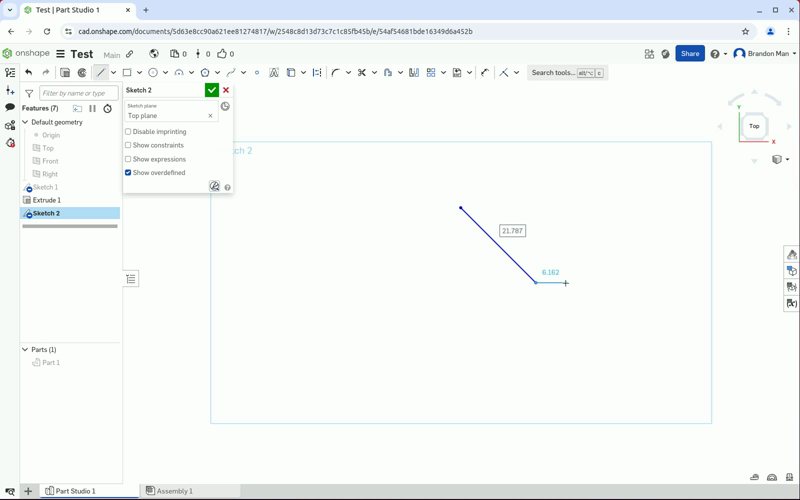
mouse_move(573, 282)
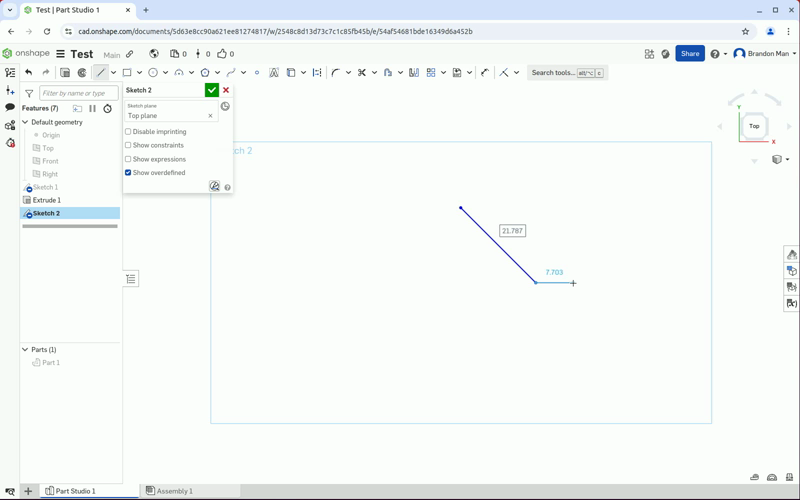
click(573, 282)
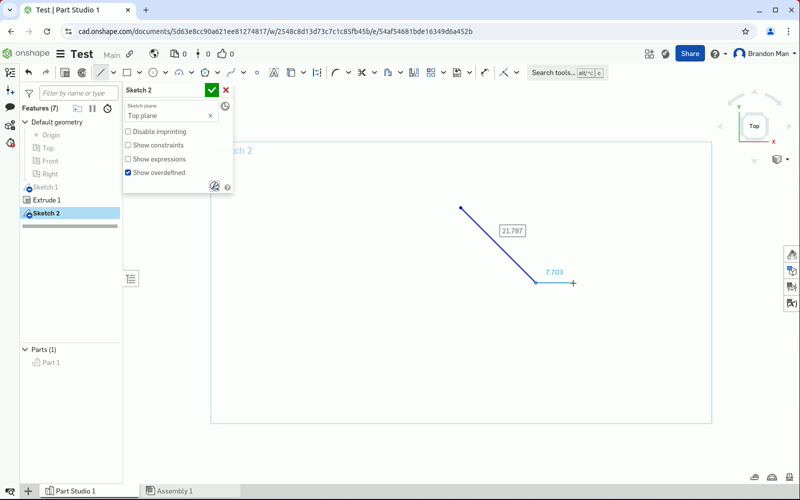
key_up(shift)
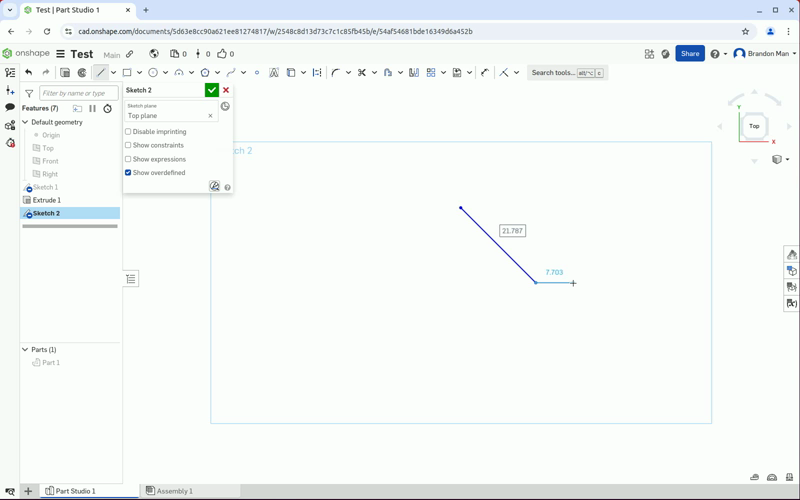
key_down(shift)
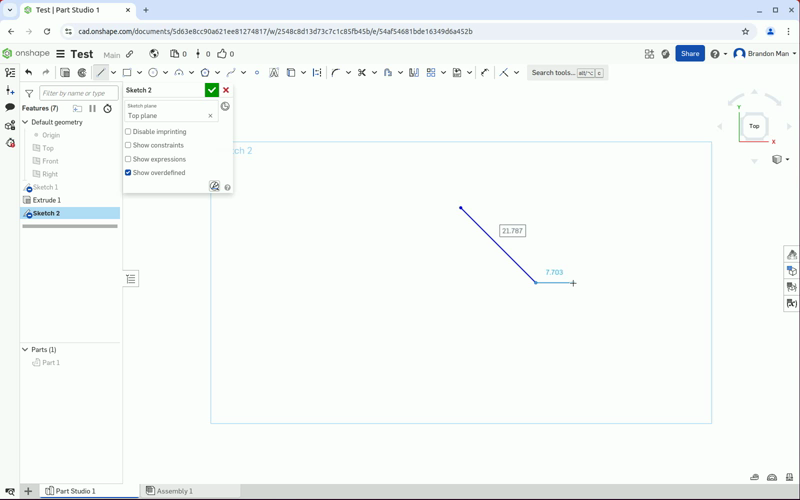
mouse_move(589, 282)
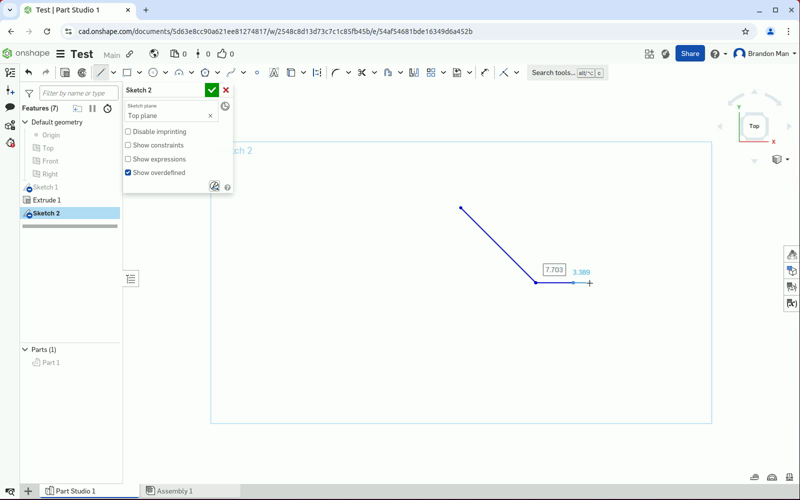
mouse_move(573, 263)
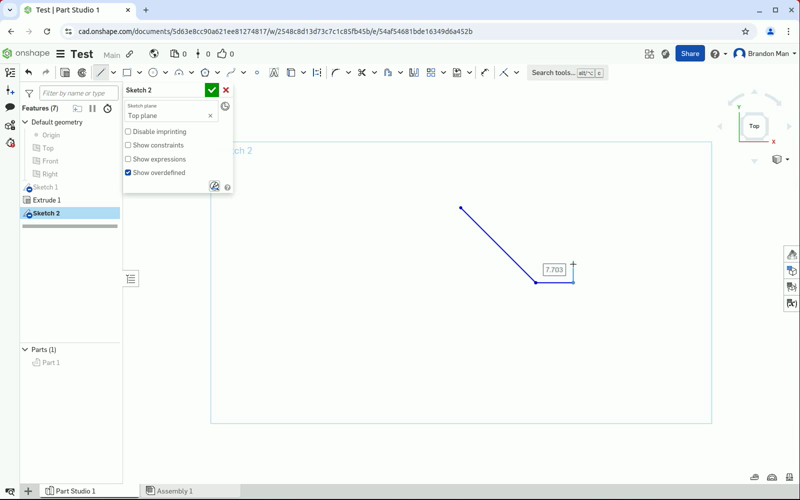
click(573, 263)
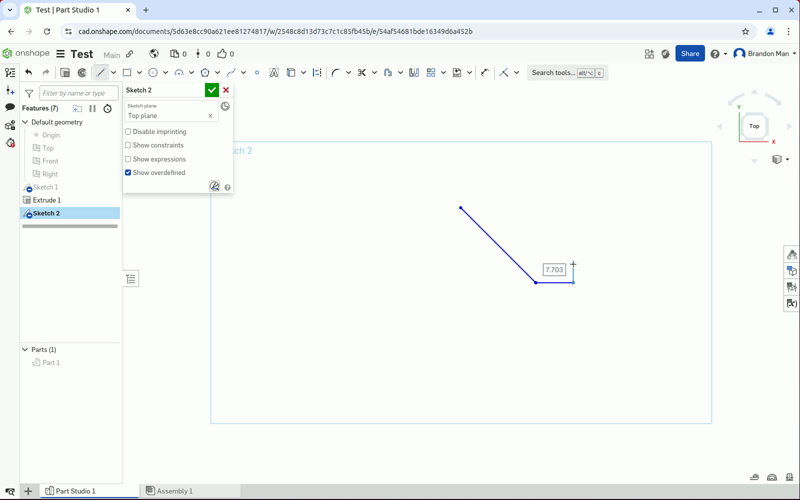
key_up(shift)
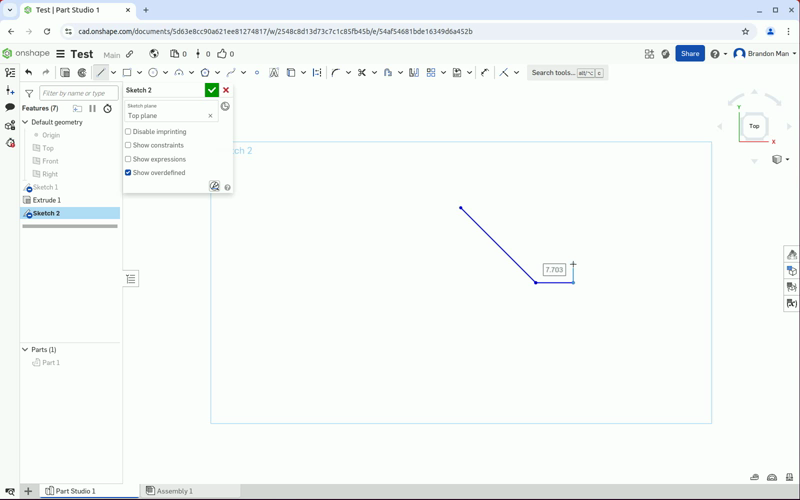
key_down(shift)
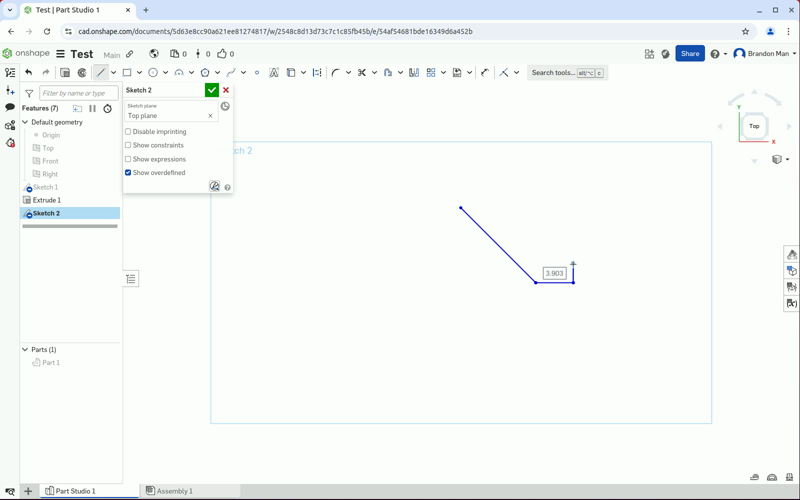
mouse_move(517, 207)
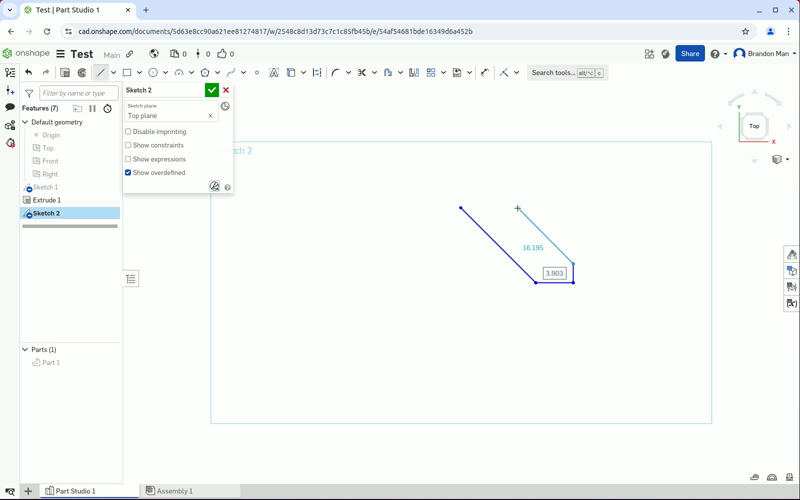
click(517, 207)
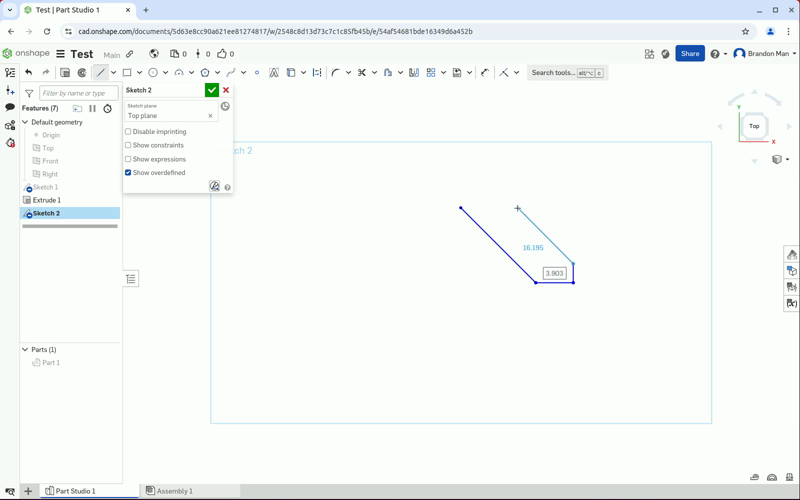
key_up(shift)
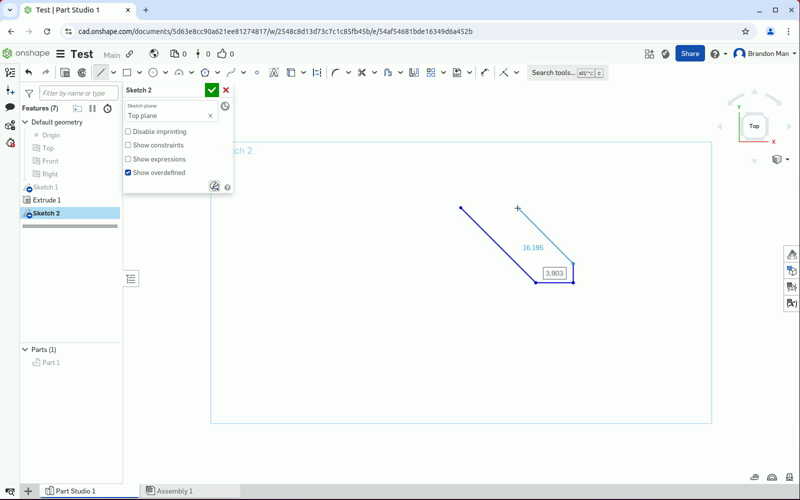
mouse_move(547, 207)
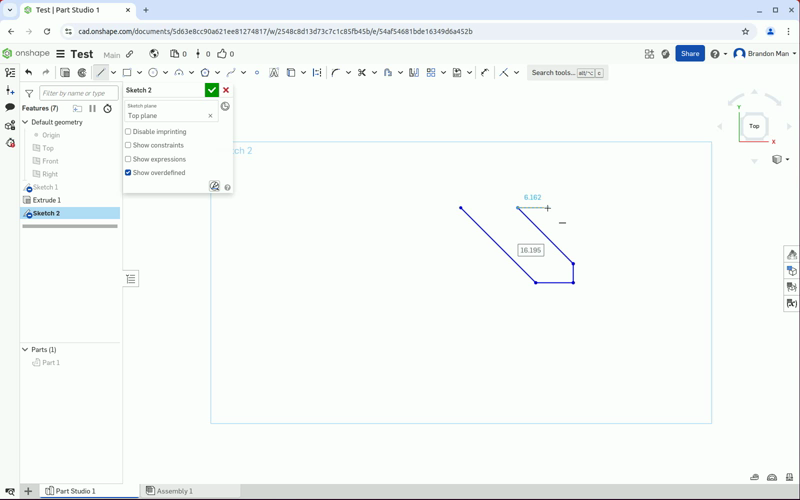
key_down(shift)
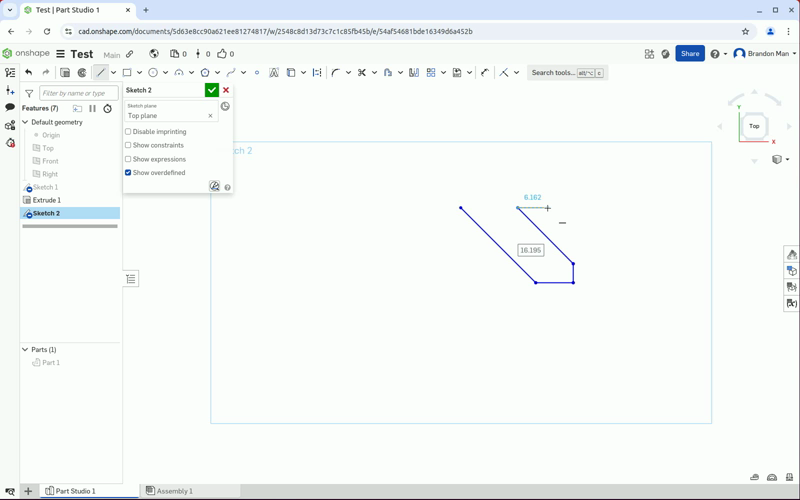
mouse_move(460, 207)
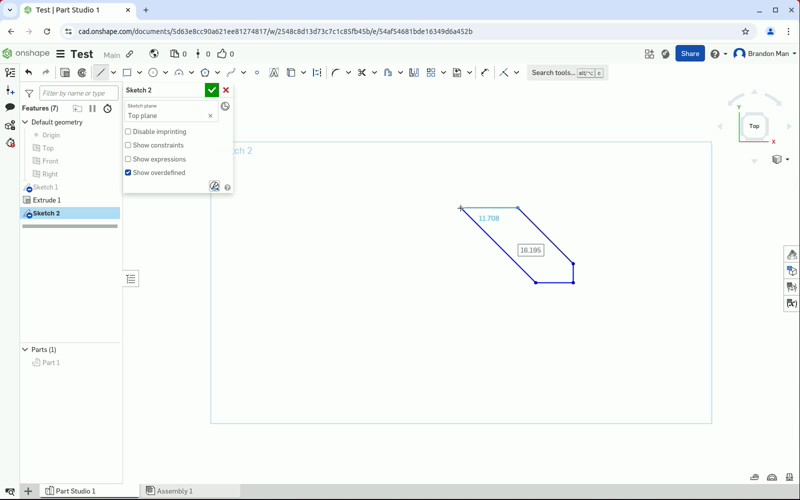
key_up(shift)
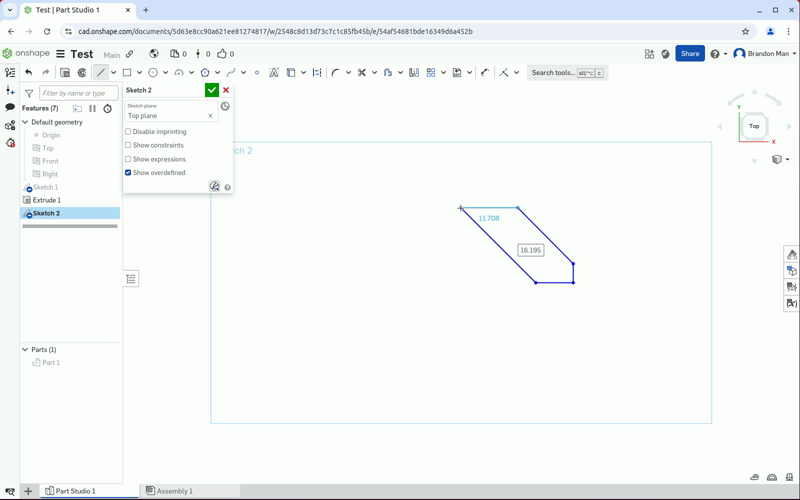
click(460, 207)
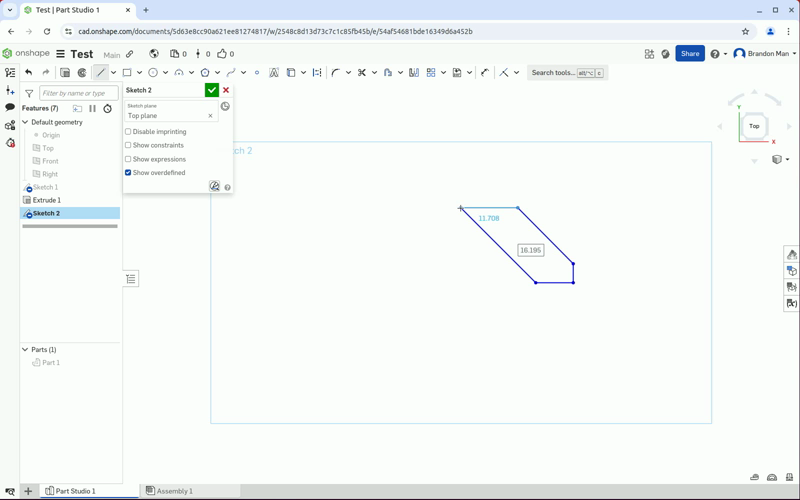
key(esc)
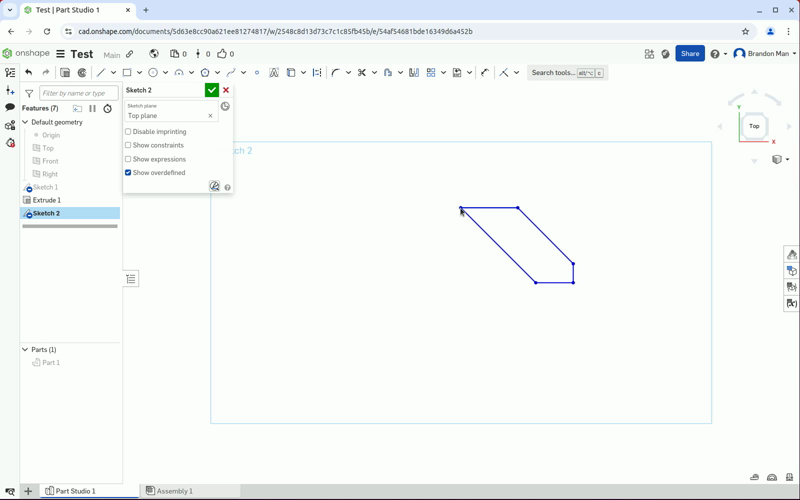
mouse_move(503, 227)
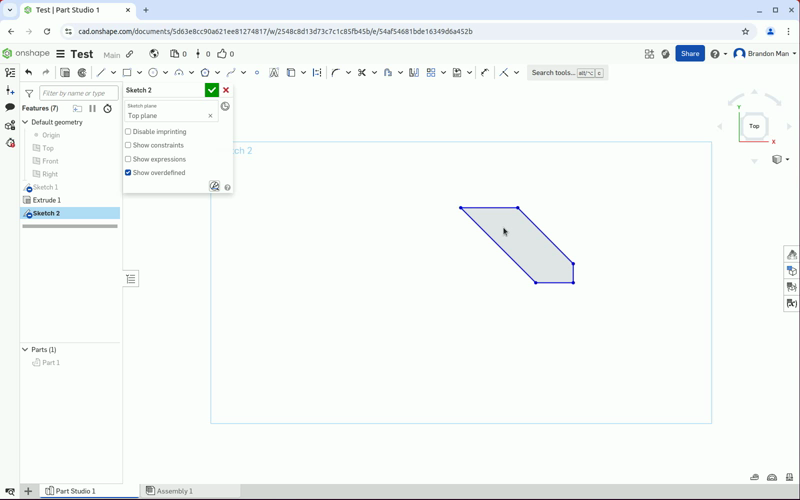
click(503, 227)
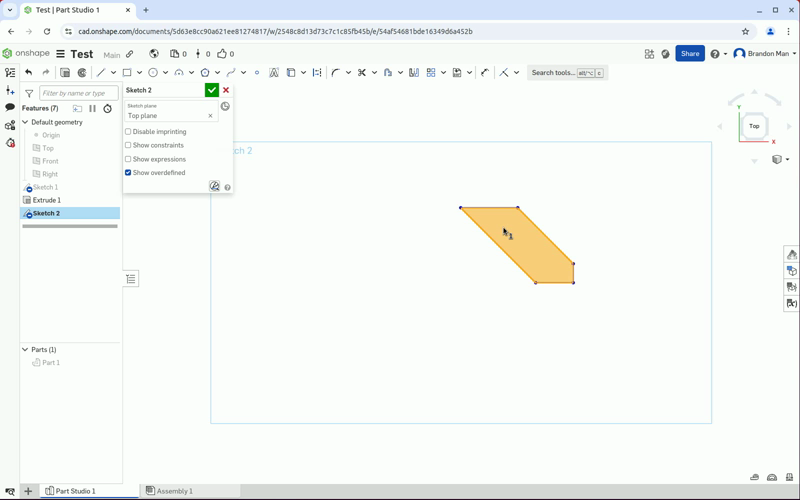
mouse_move(73, 352)
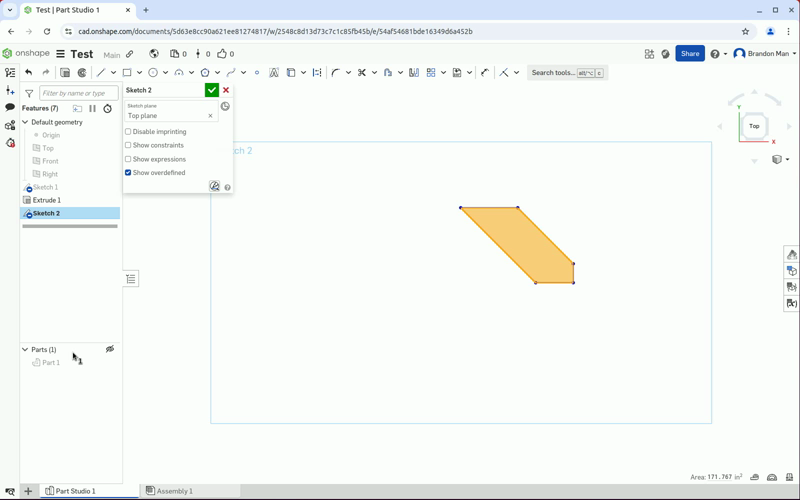
key(shift+y)
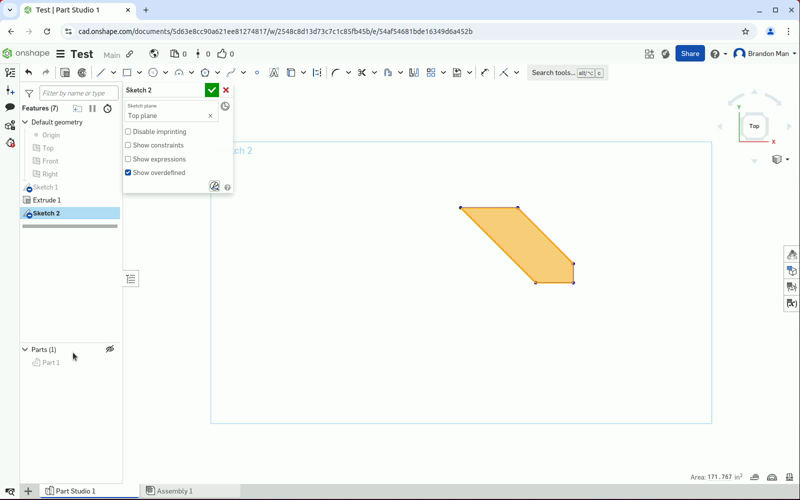
key(shift+e)
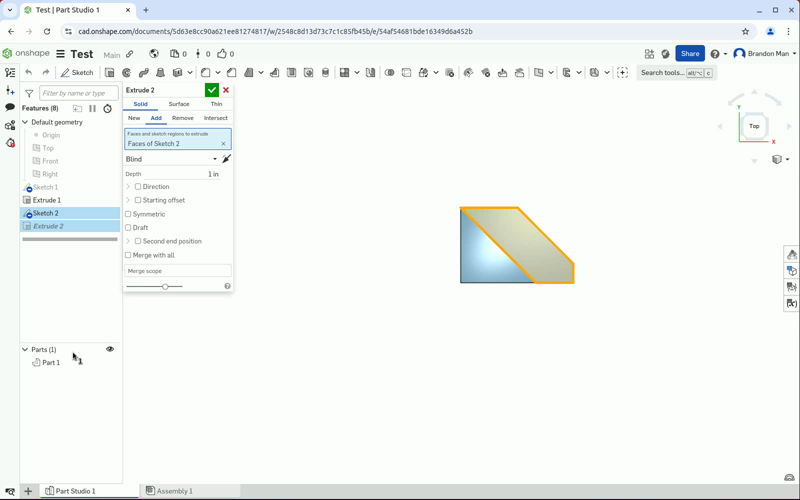
mouse_move(143, 106)
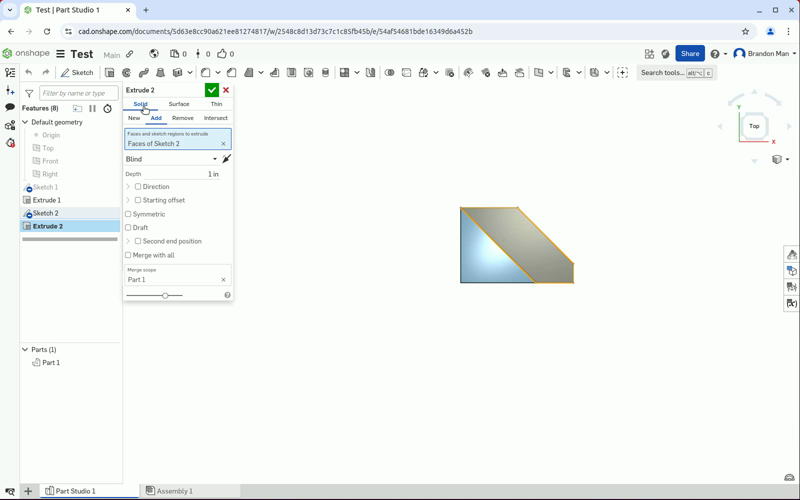
click(143, 106)
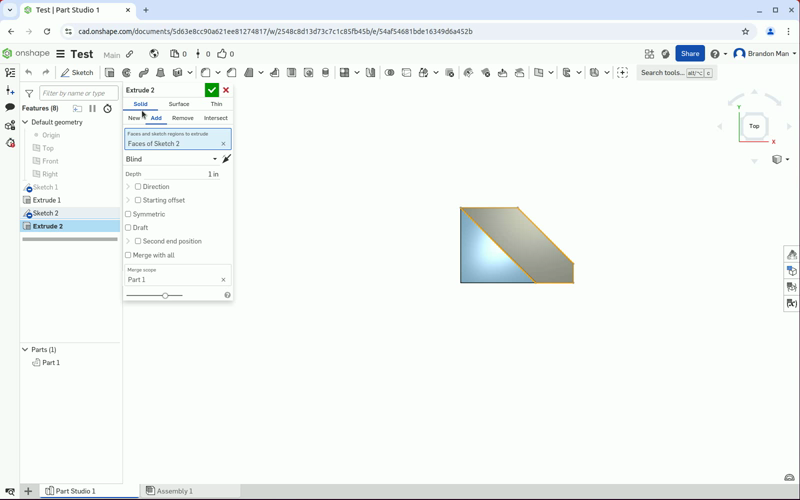
mouse_move(137, 120)
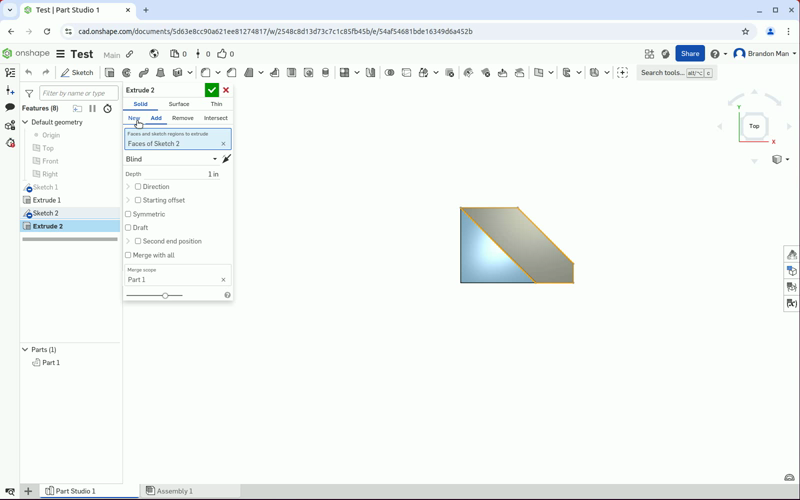
click(137, 120)
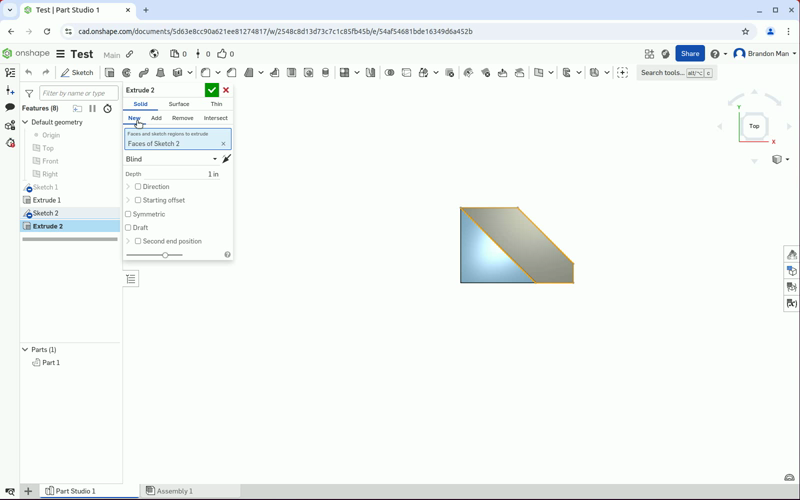
key(tab, 4)
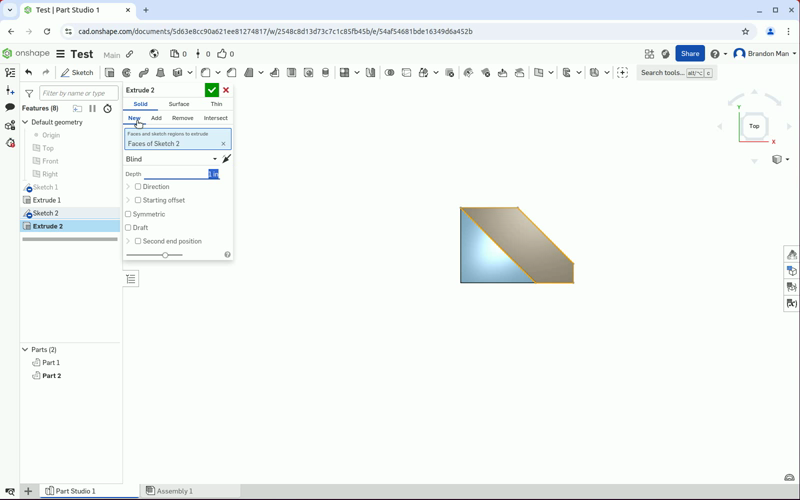
text(7.703)
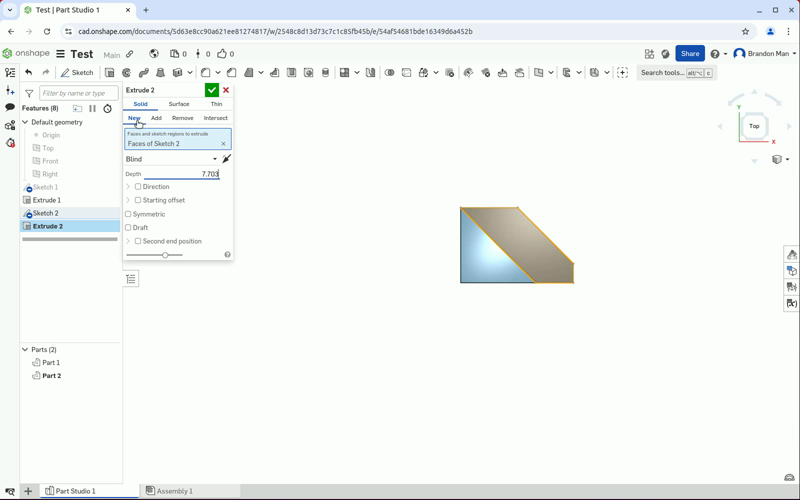
key(enter)
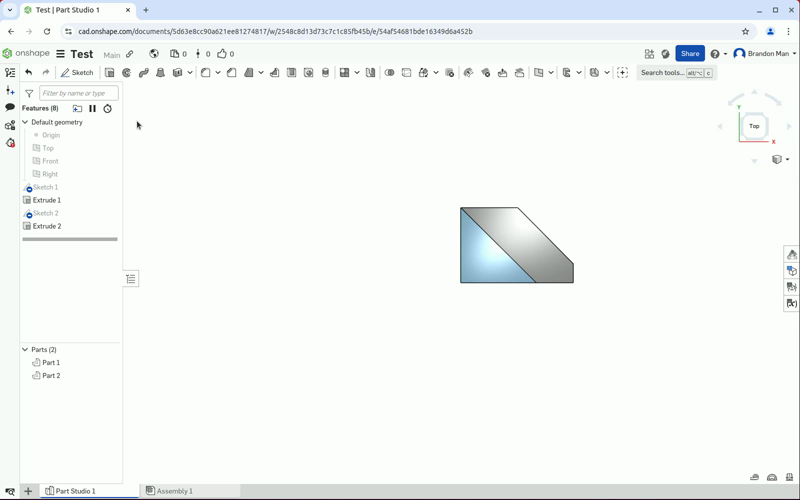
key(shift+h)
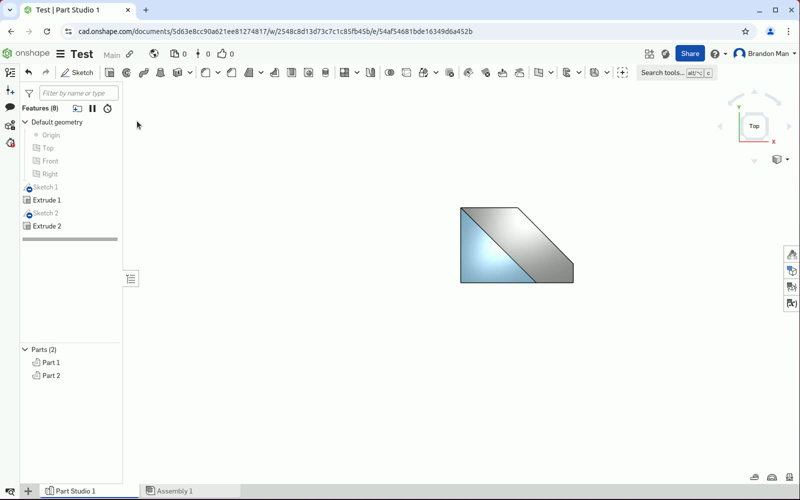
key(shift+h)
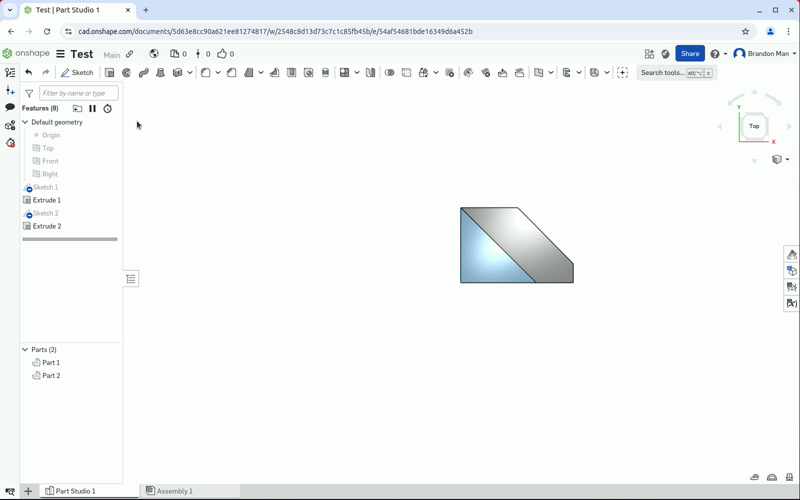
mouse_move(73, 189)
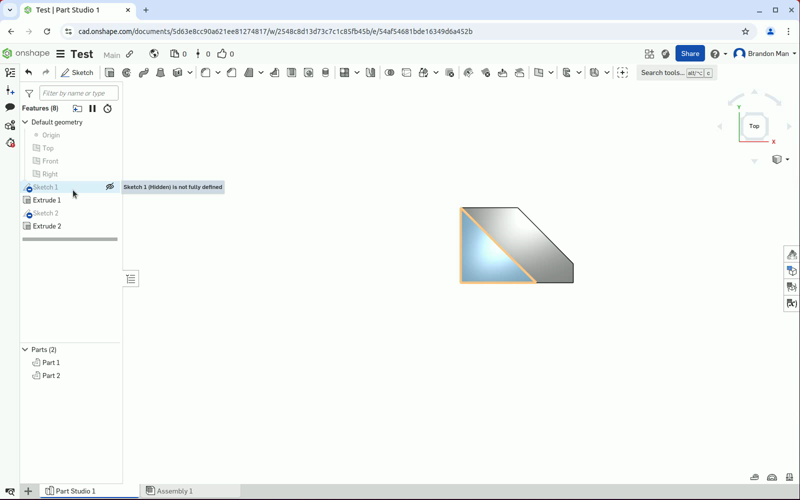
click(73, 189)
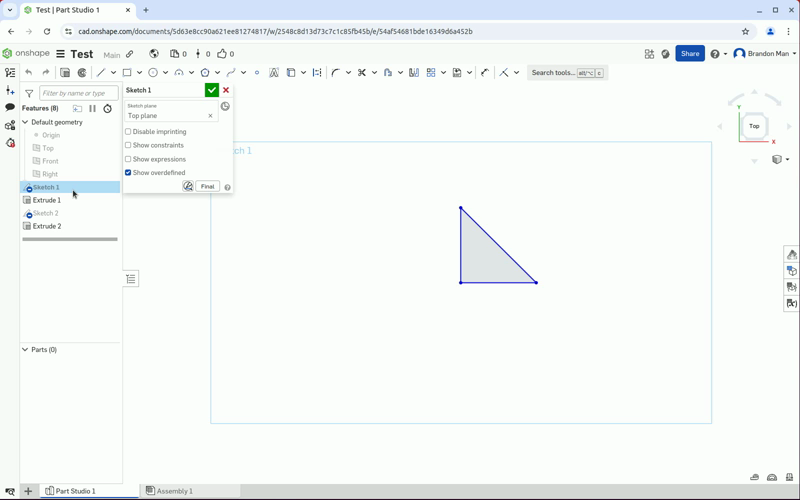
mouse_move(229, 92)
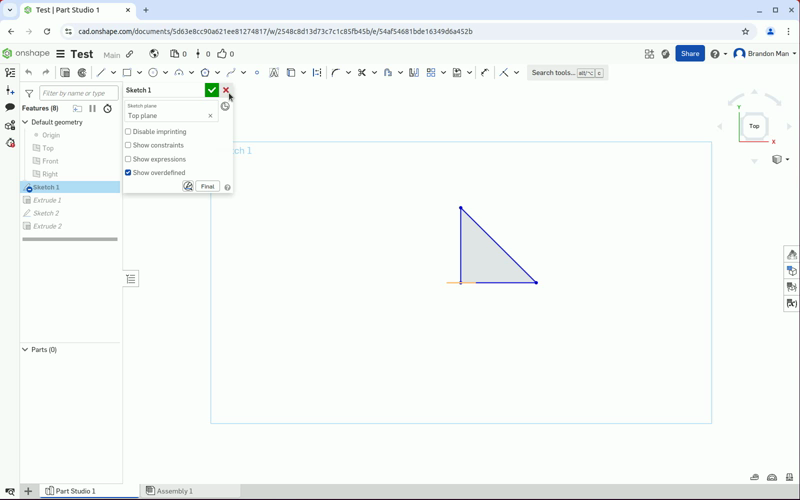
click(229, 92)
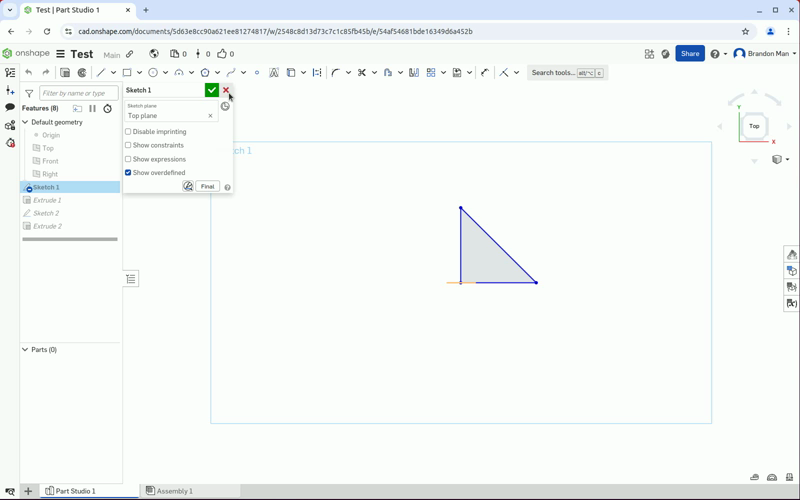
key(shift+s)
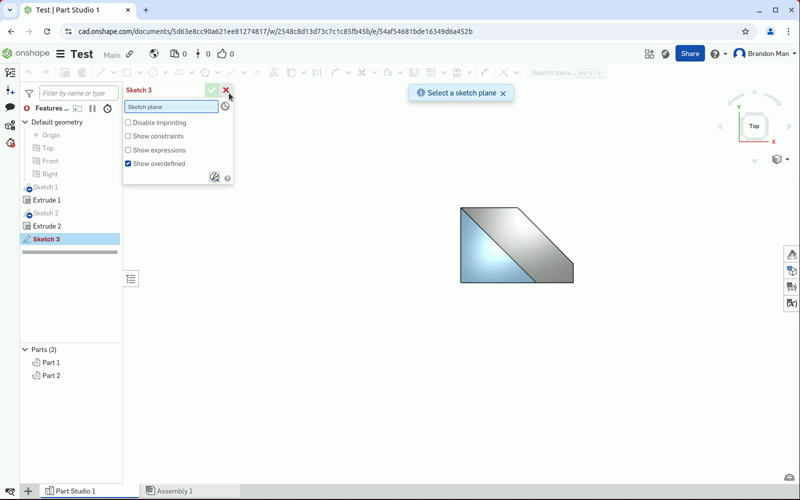
mouse_move(73, 150)
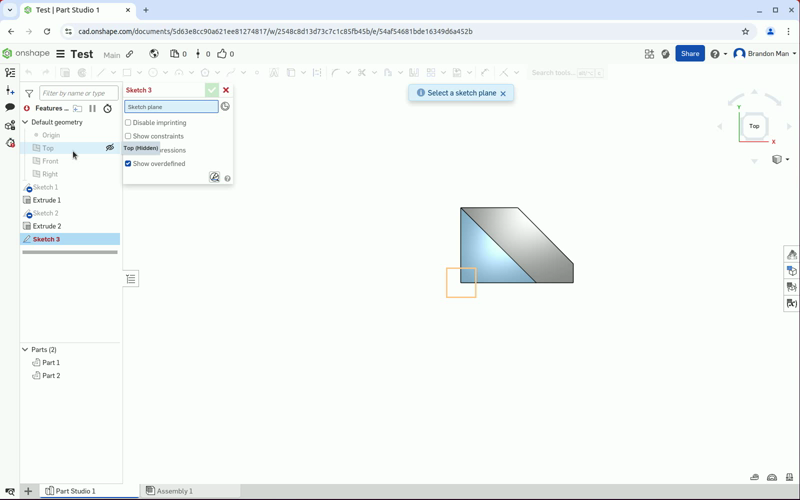
click(73, 150)
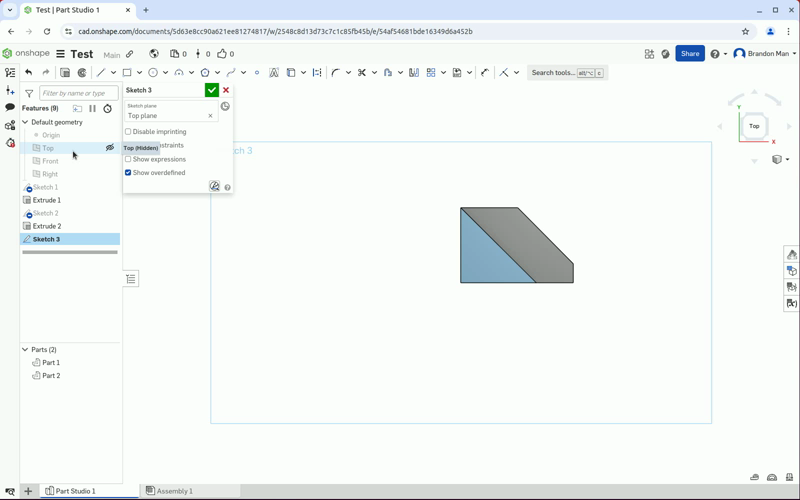
mouse_move(73, 352)
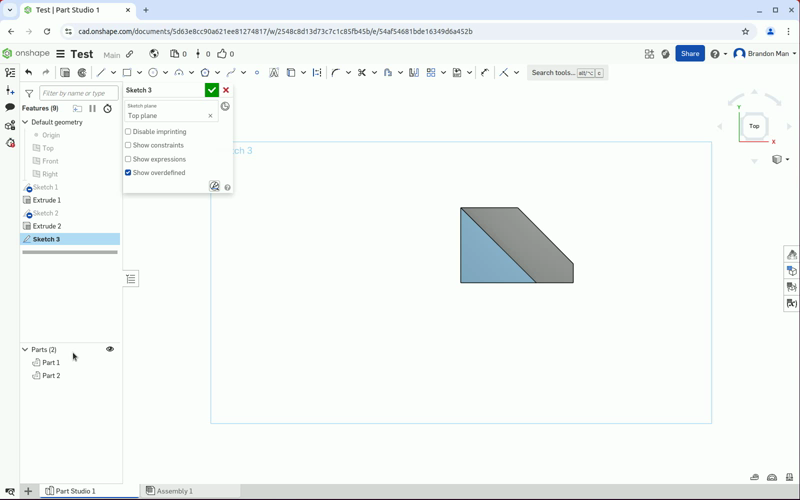
key(y)
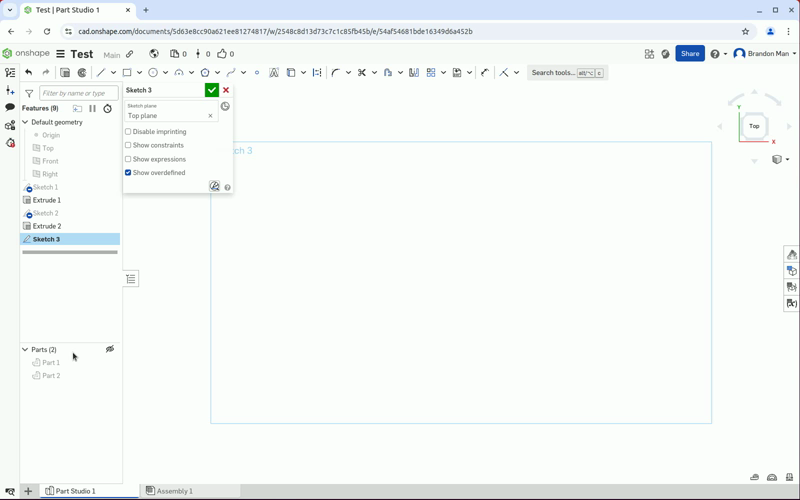
key(l)
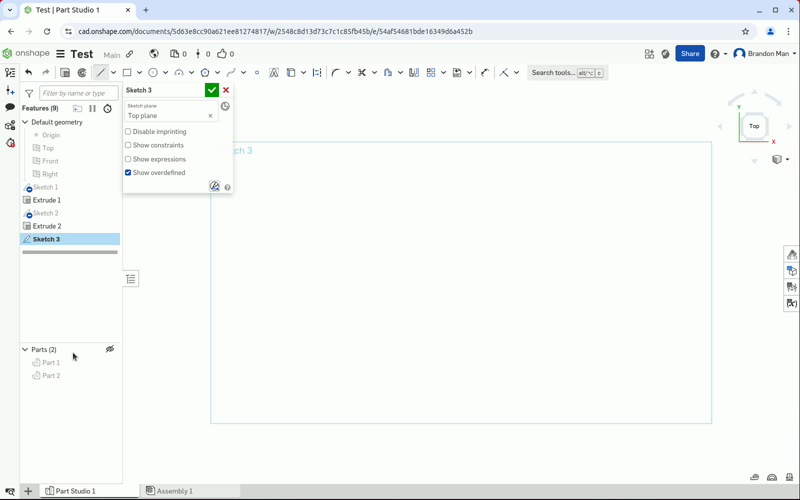
key_down(shift)
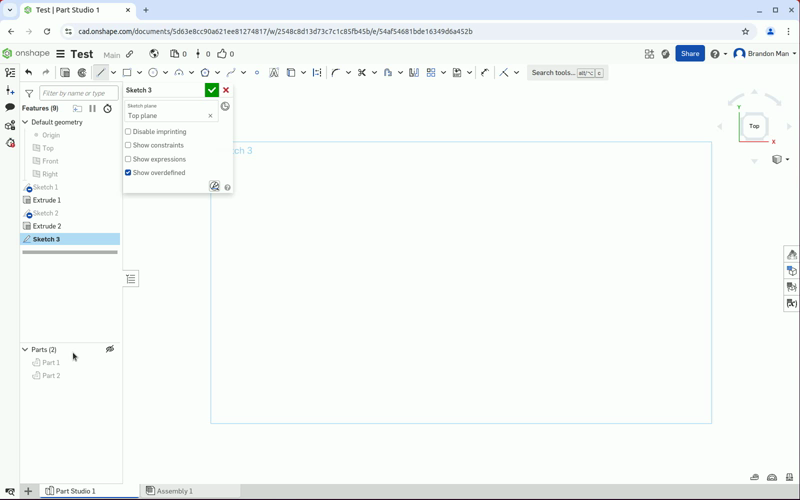
mouse_move(516, 207)
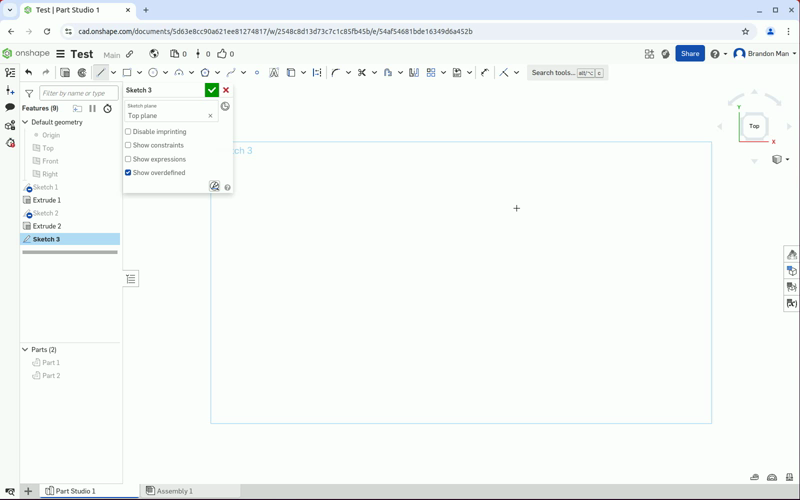
click(516, 207)
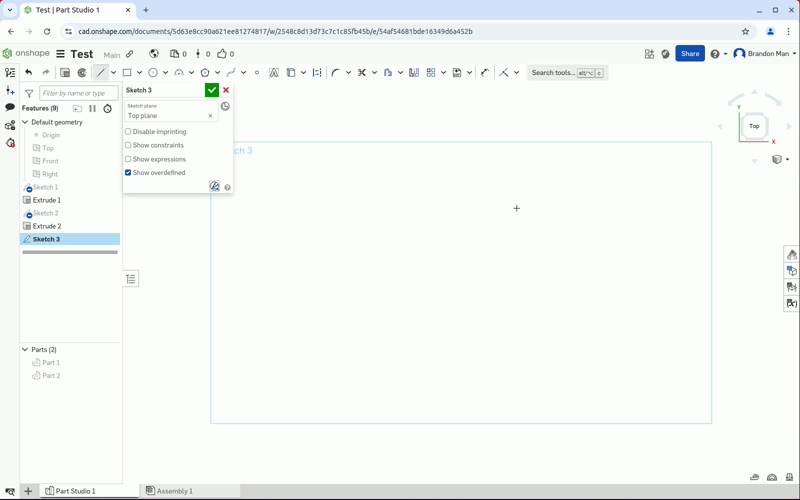
key_up(shift)
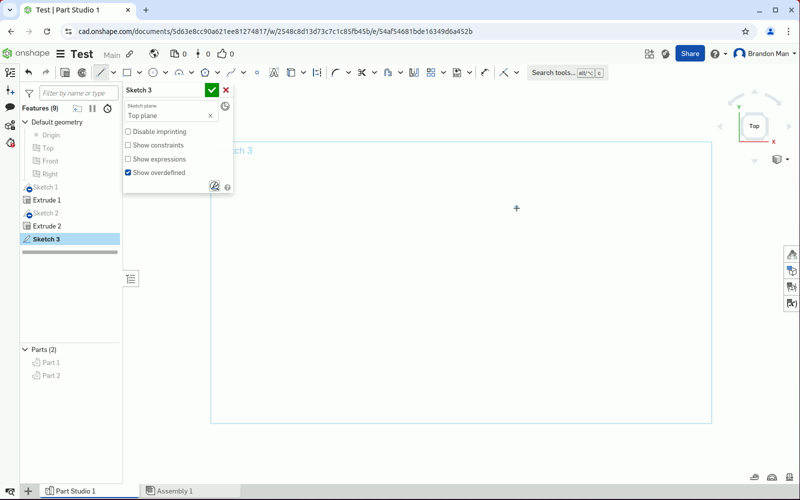
key_down(shift)
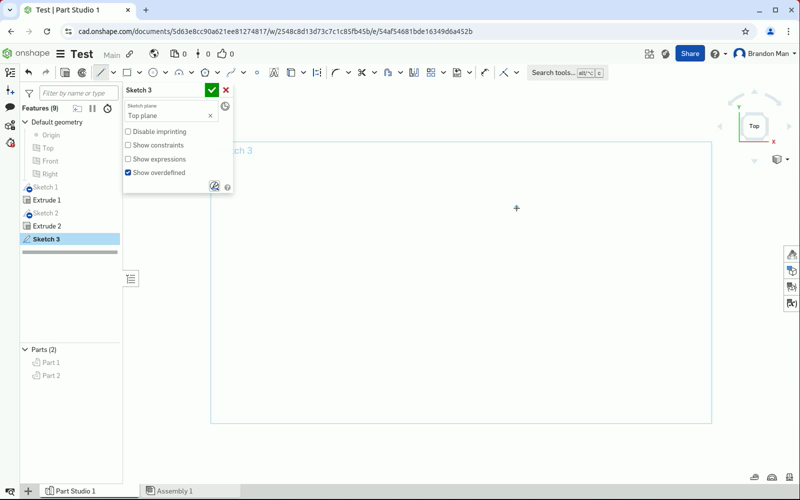
mouse_move(573, 264)
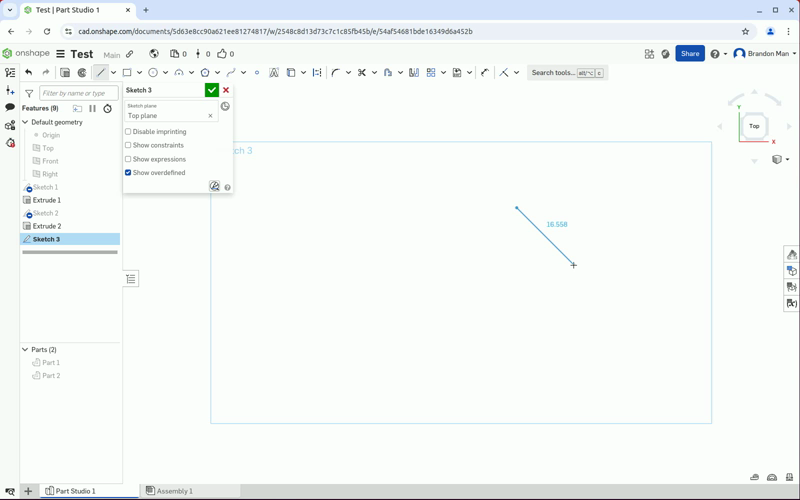
click(573, 264)
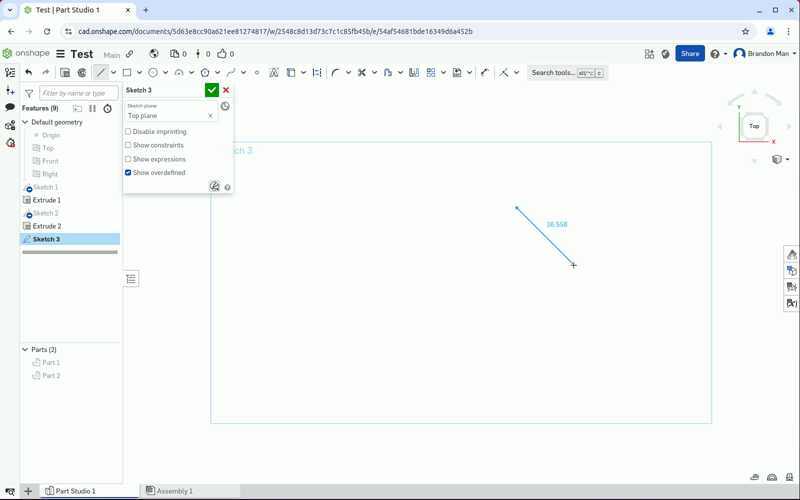
key_up(shift)
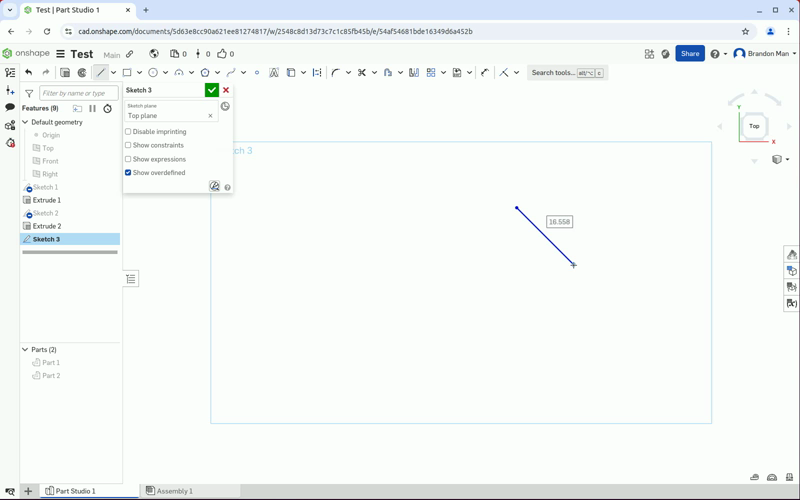
key_down(shift)
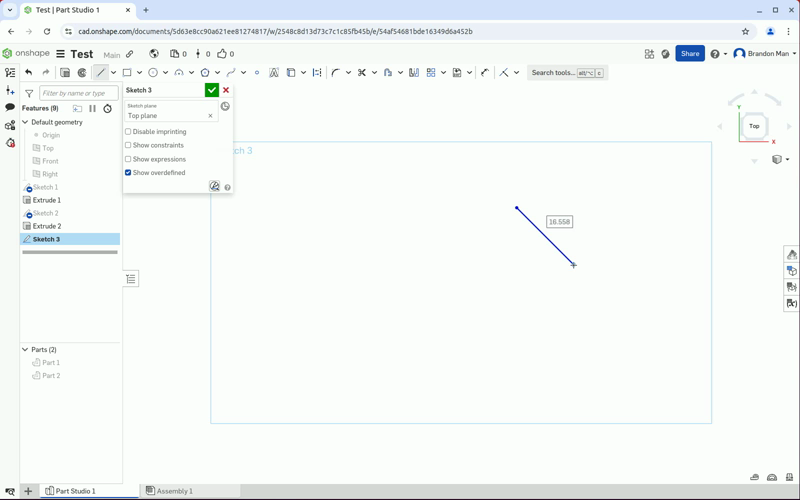
mouse_move(589, 264)
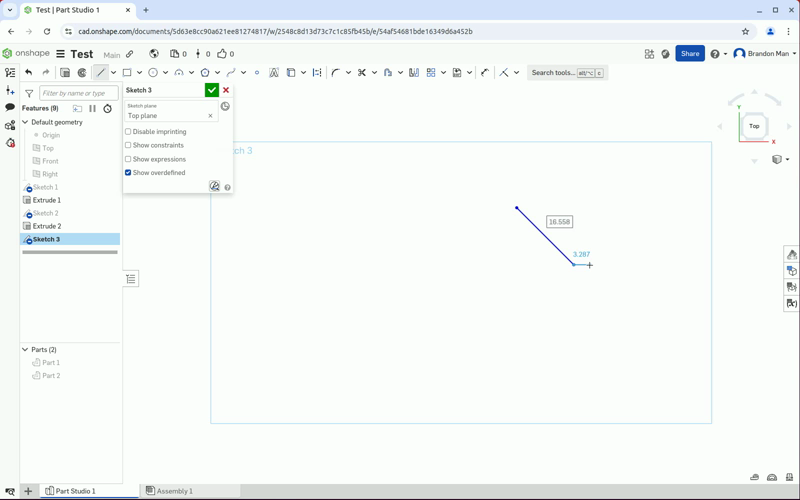
mouse_move(573, 207)
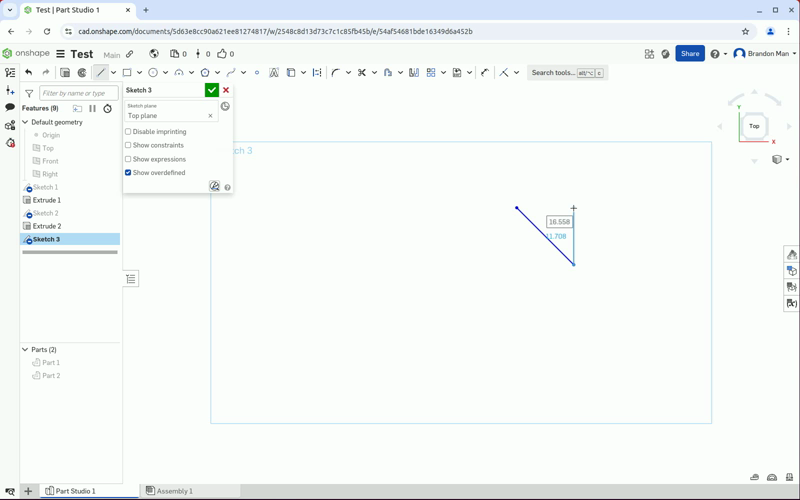
click(573, 207)
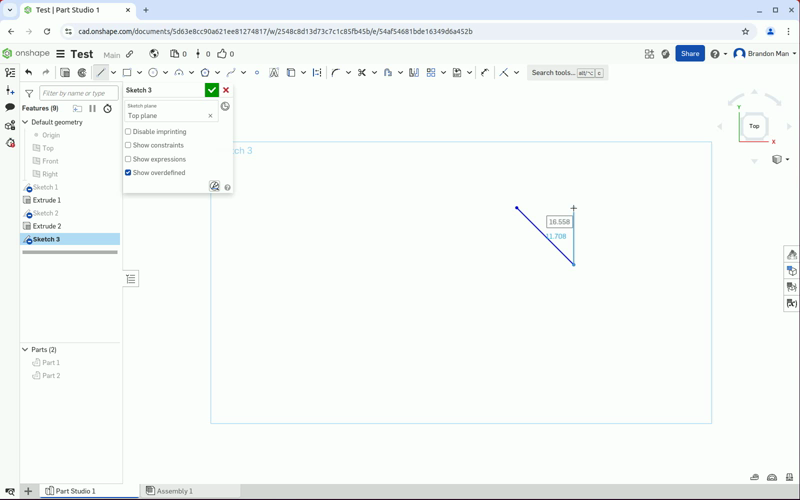
key_up(shift)
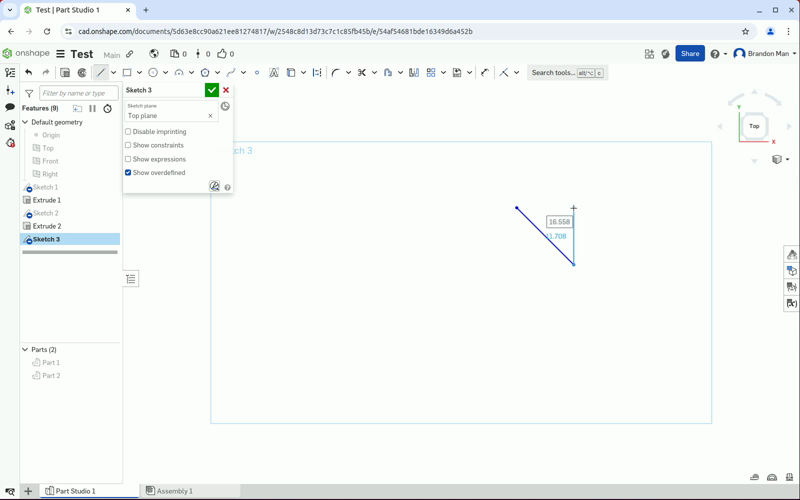
mouse_move(589, 207)
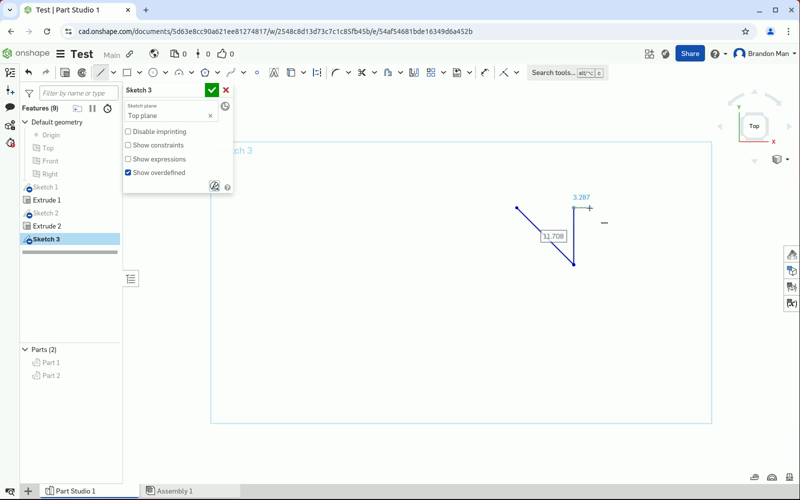
key_down(shift)
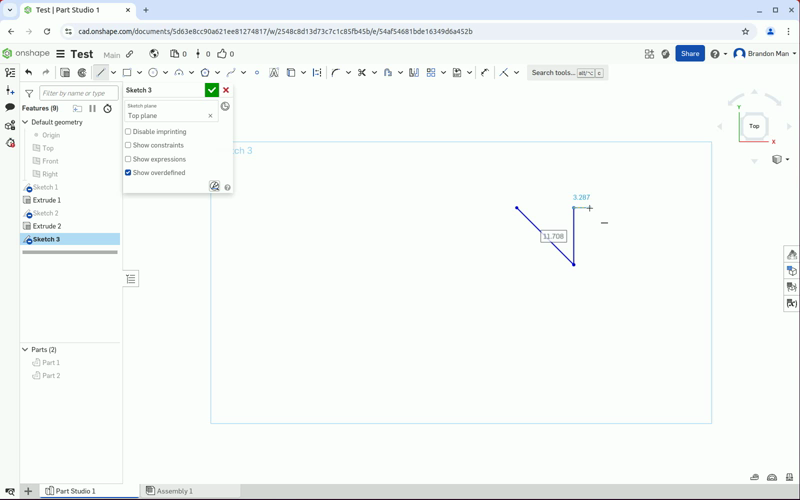
mouse_move(516, 207)
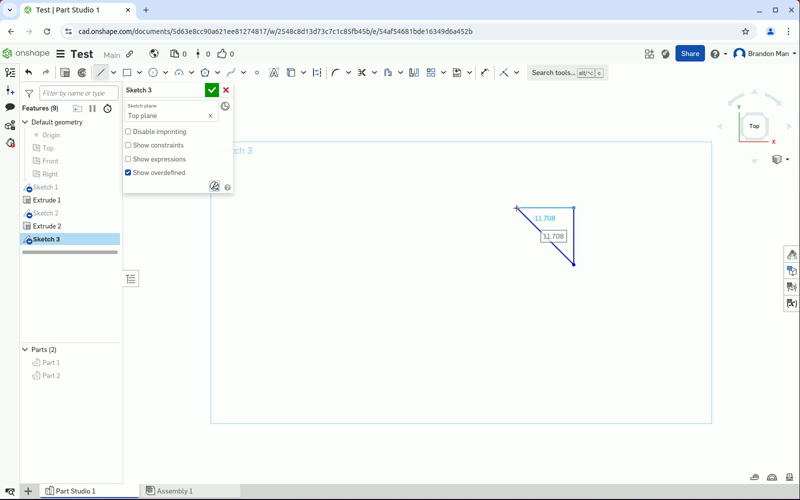
key_up(shift)
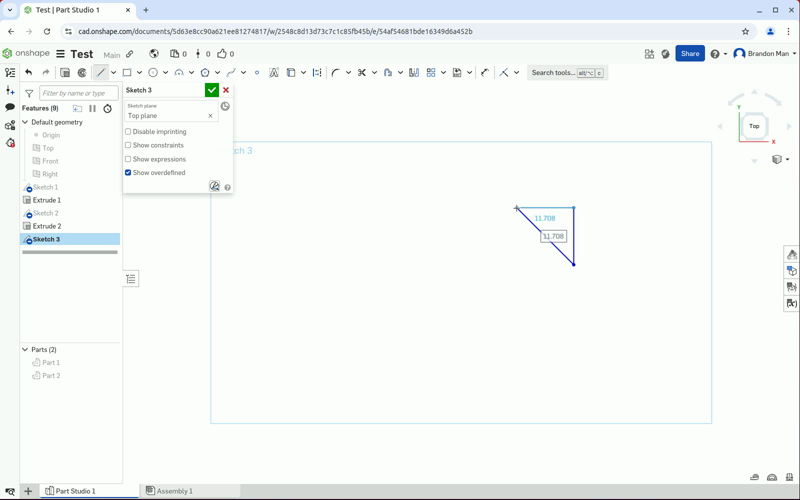
click(516, 207)
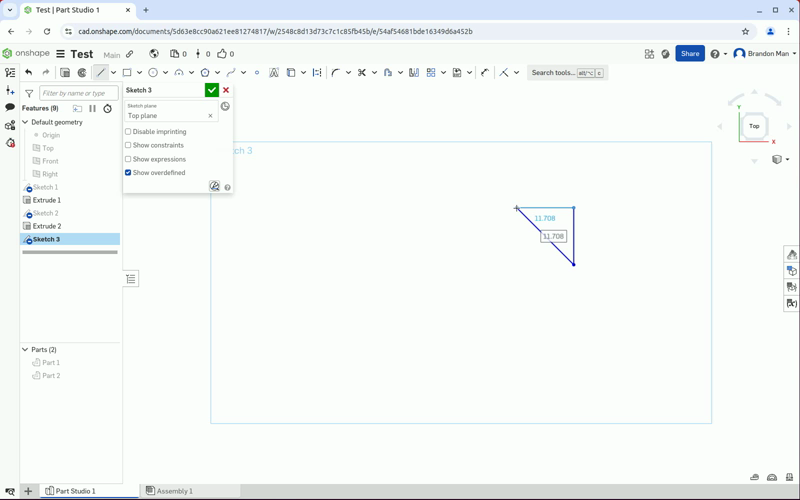
key(esc)
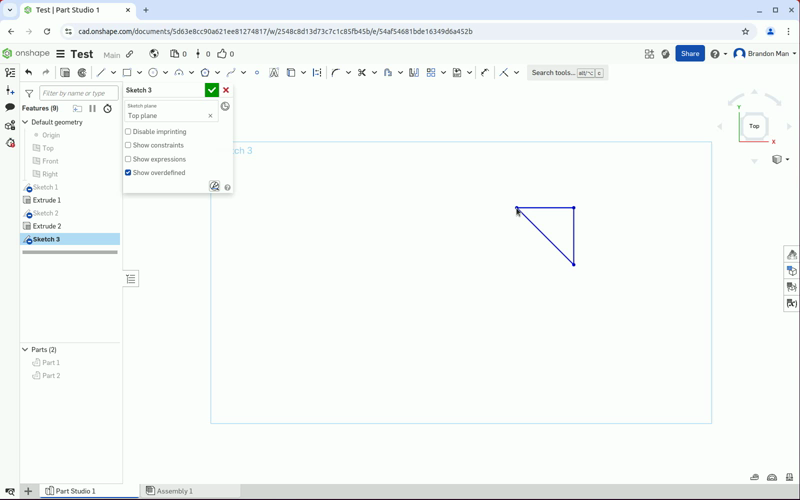
mouse_move(529, 213)
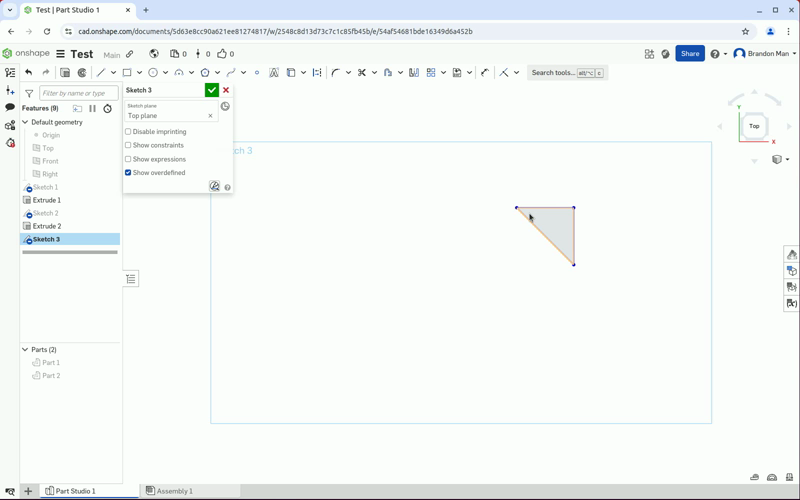
scroll(6)
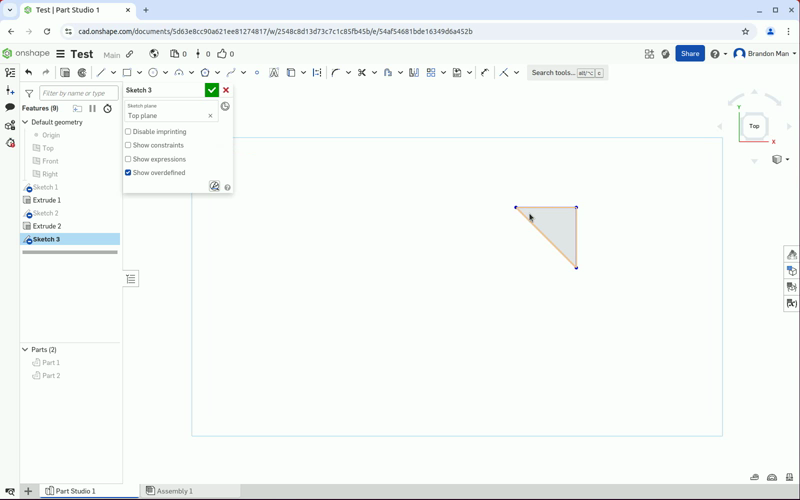
scroll(6)
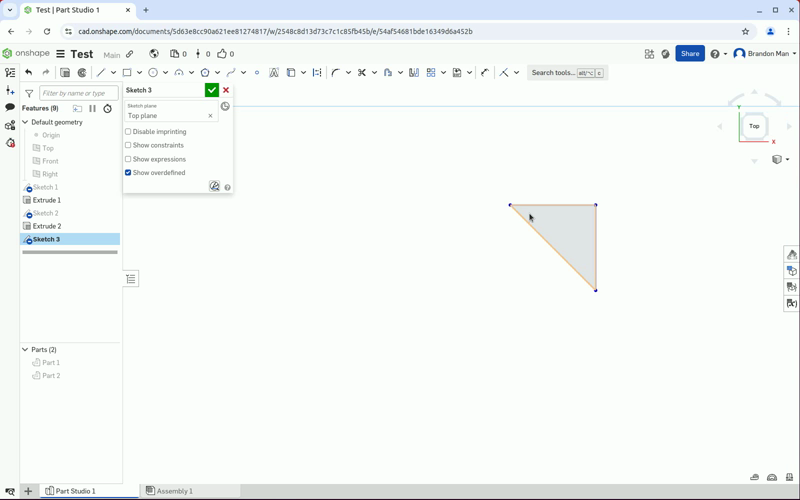
scroll(6)
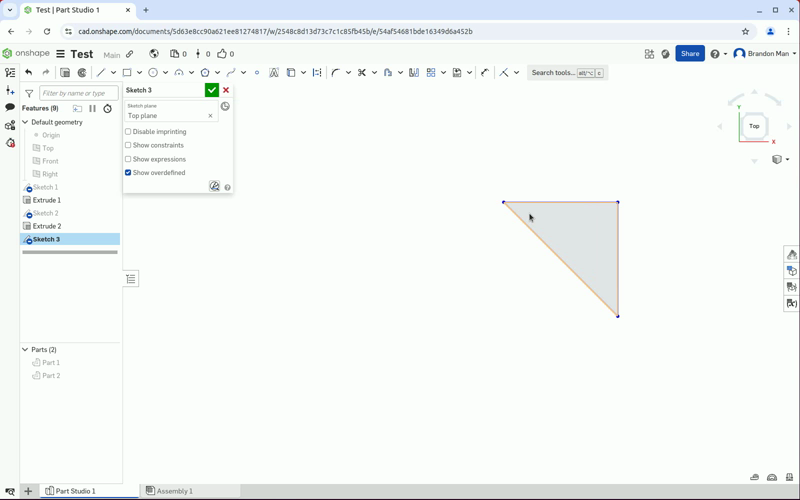
scroll(6)
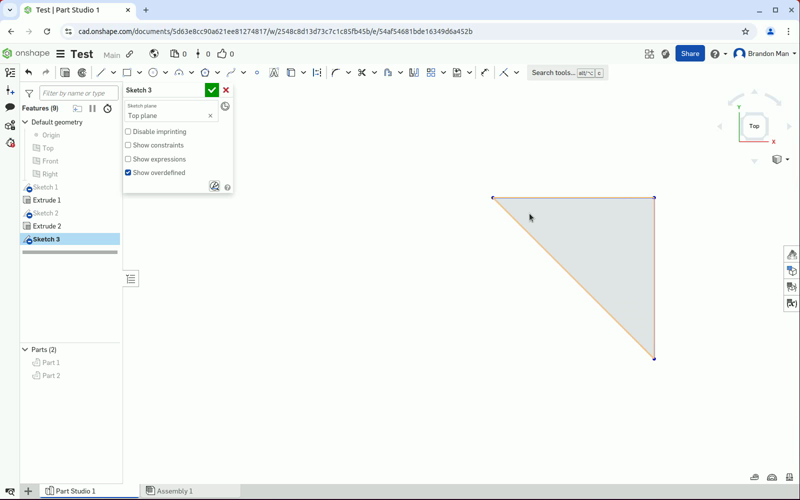
scroll(6)
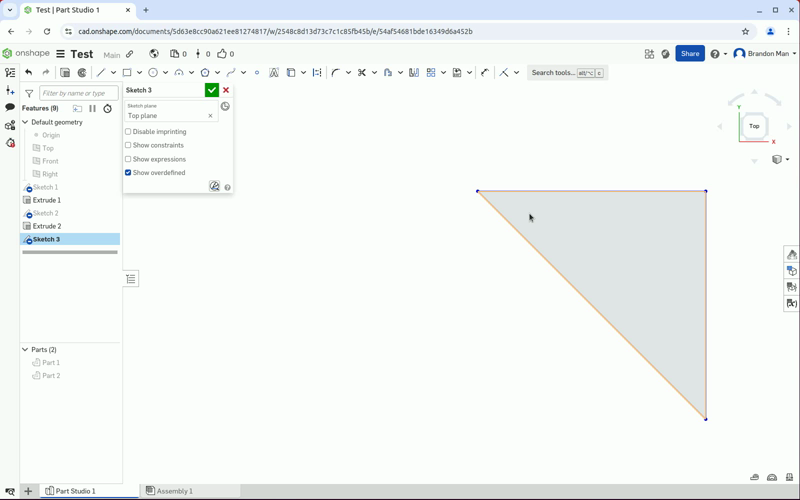
scroll(6)
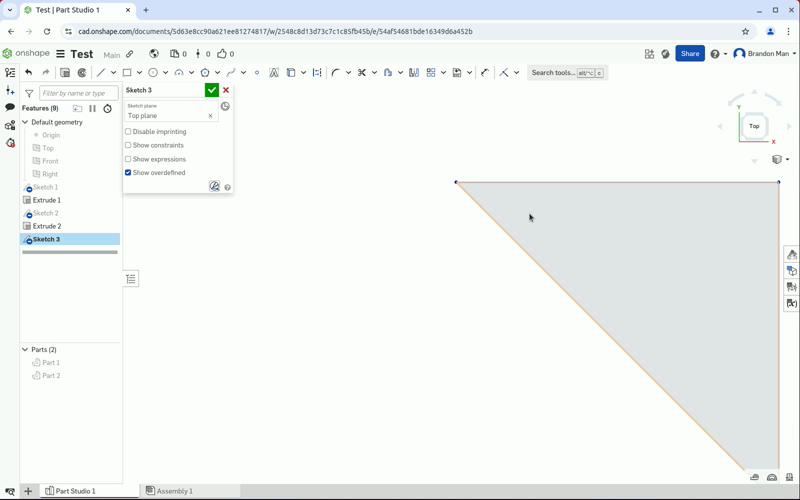
scroll(6)
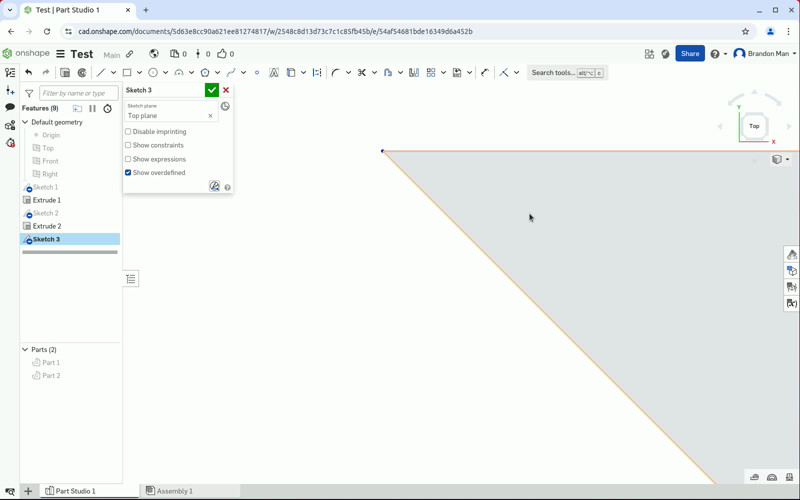
click(529, 213)
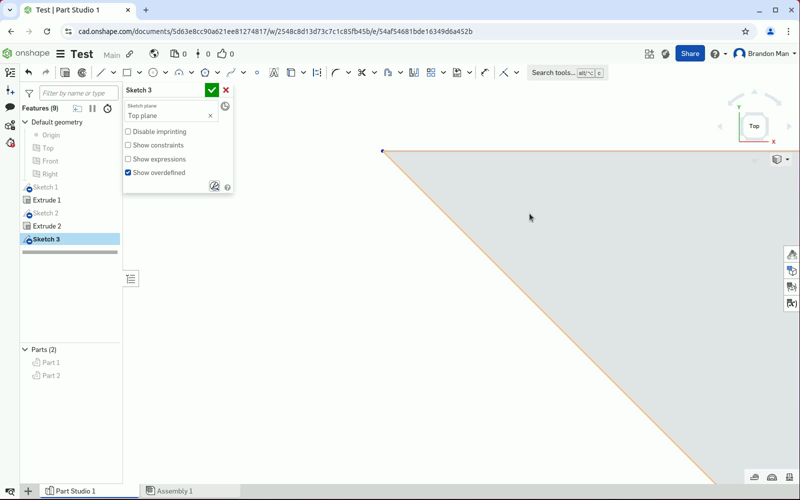
scroll(-6)
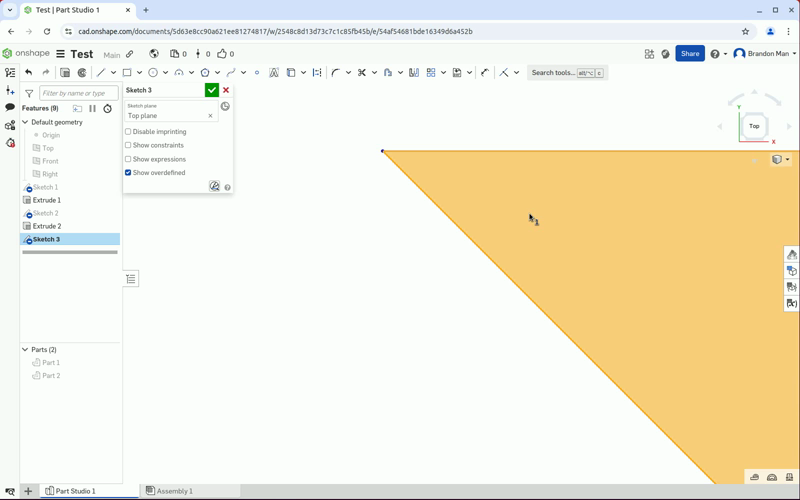
scroll(-6)
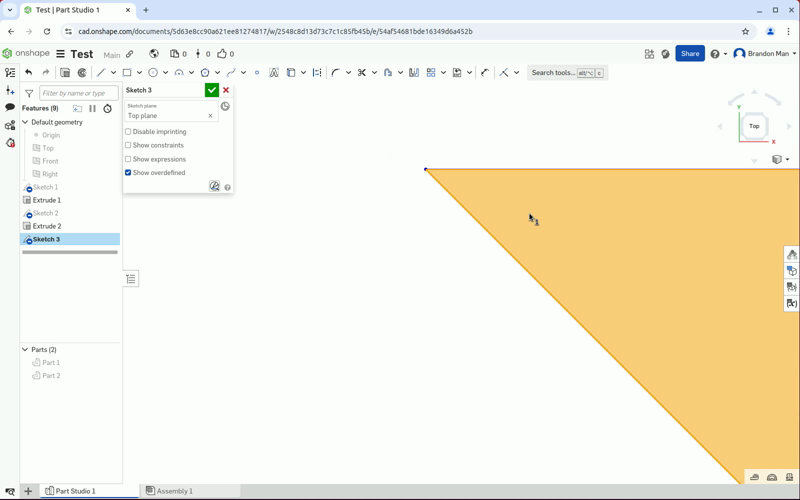
scroll(-6)
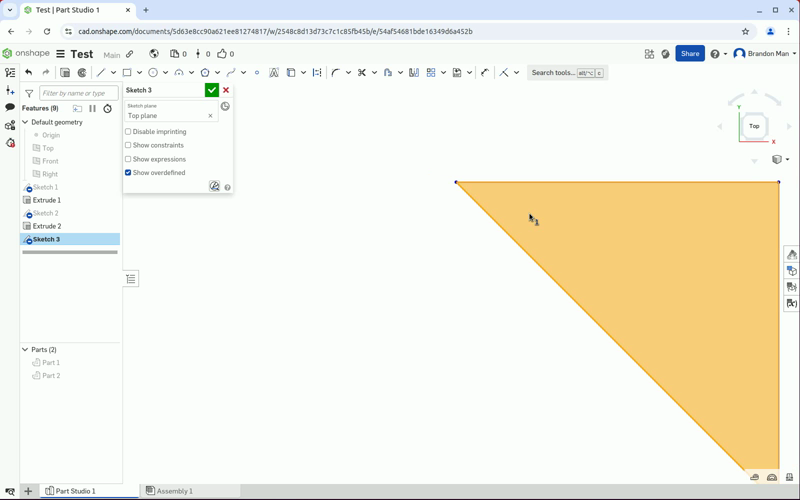
scroll(-6)
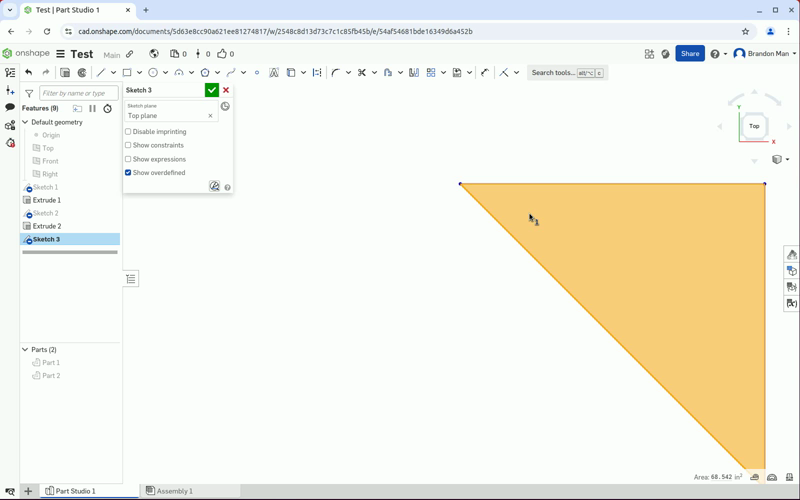
scroll(-6)
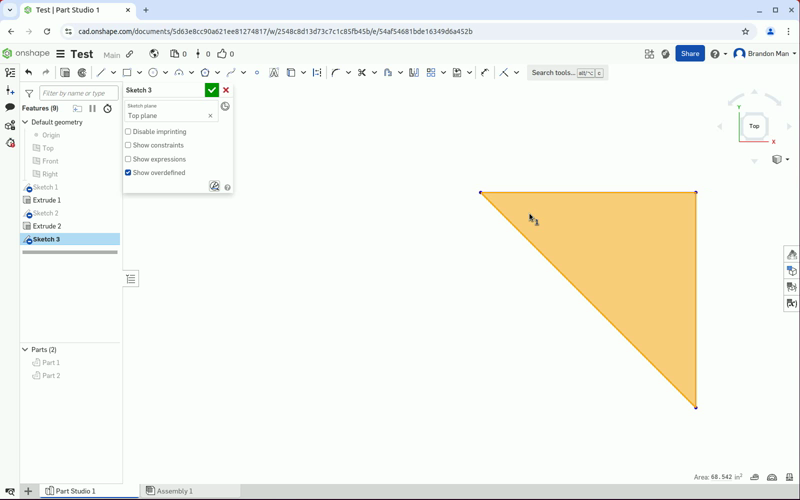
scroll(-6)
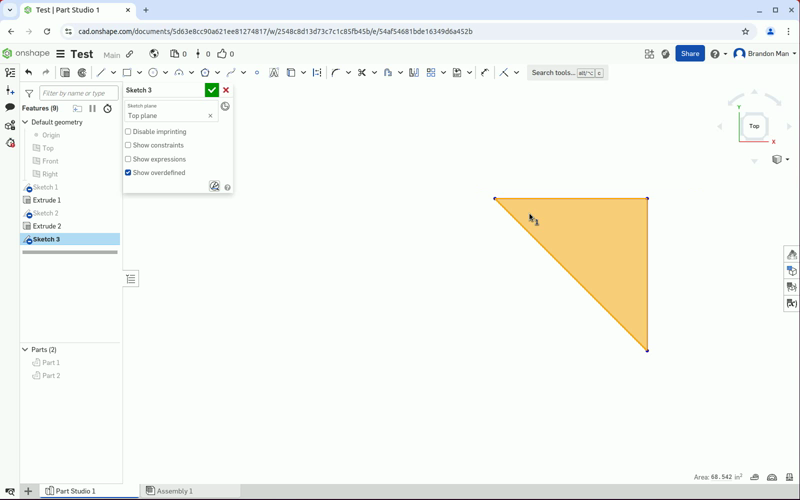
scroll(-6)
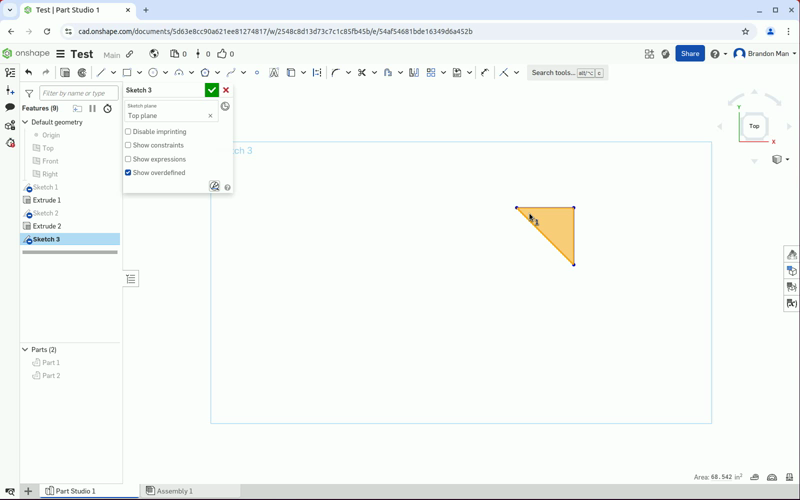
mouse_move(73, 352)
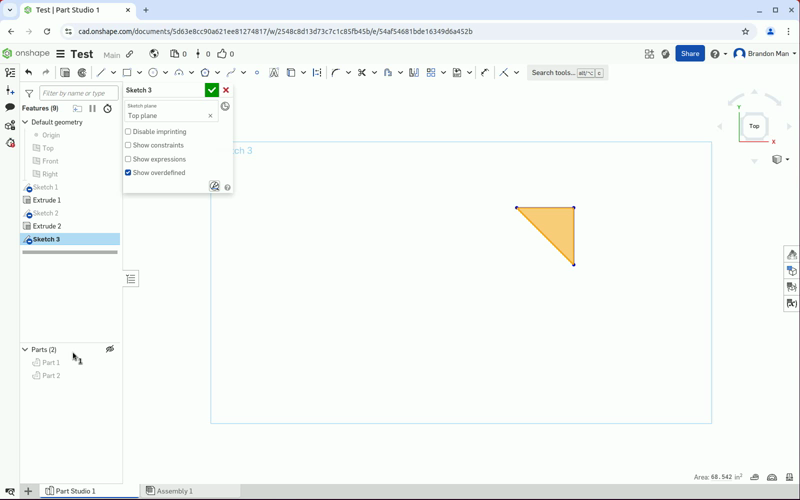
key(shift+y)
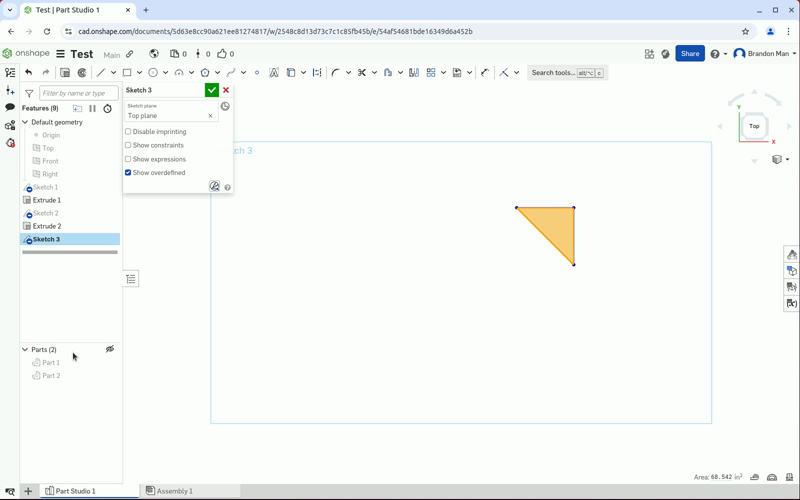
key(shift+e)
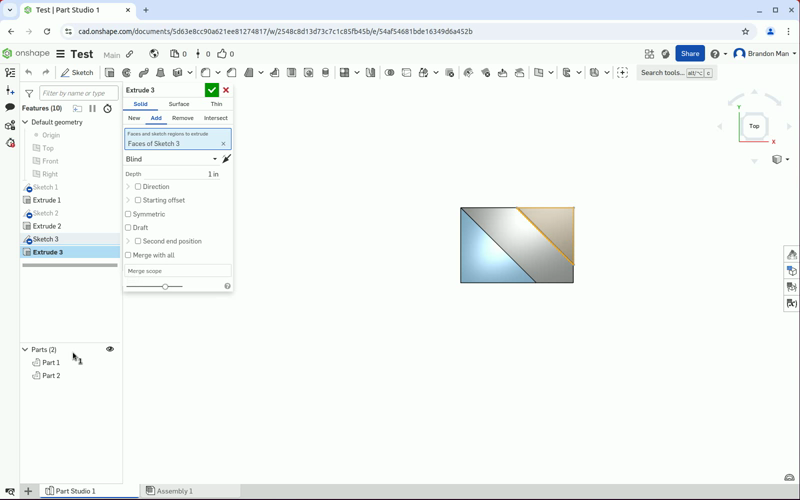
mouse_move(143, 106)
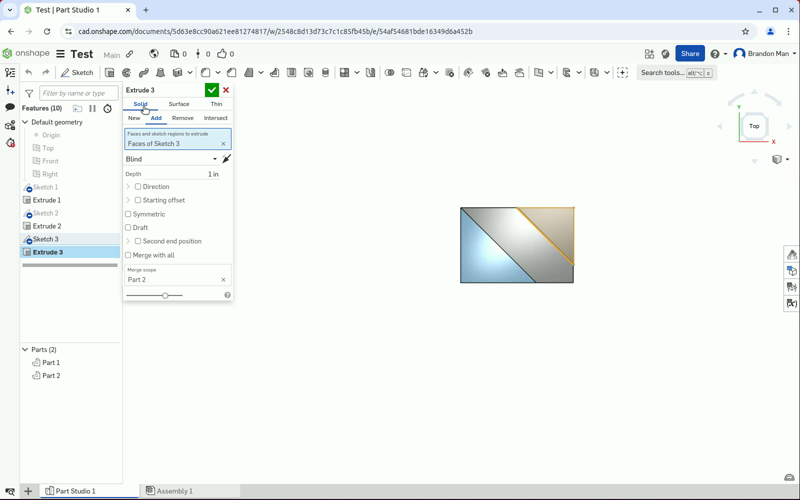
click(143, 106)
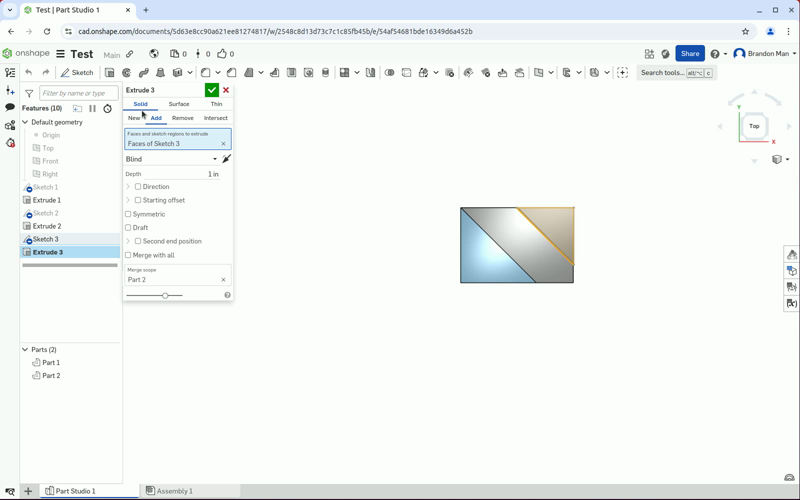
mouse_move(137, 120)
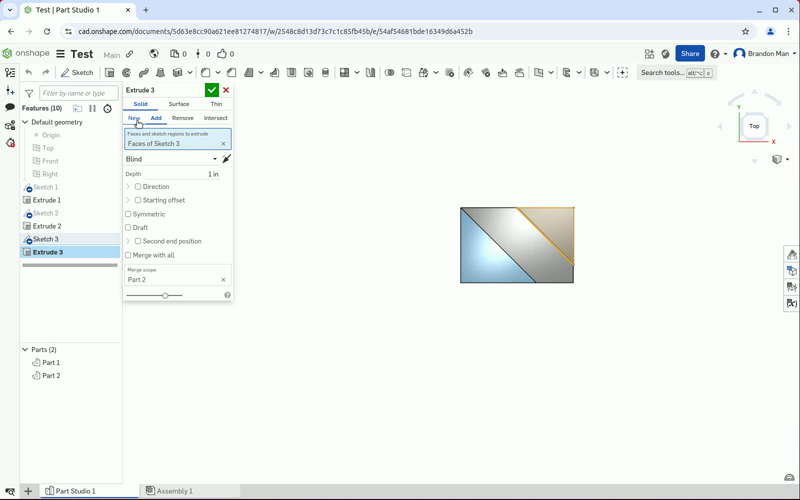
click(137, 120)
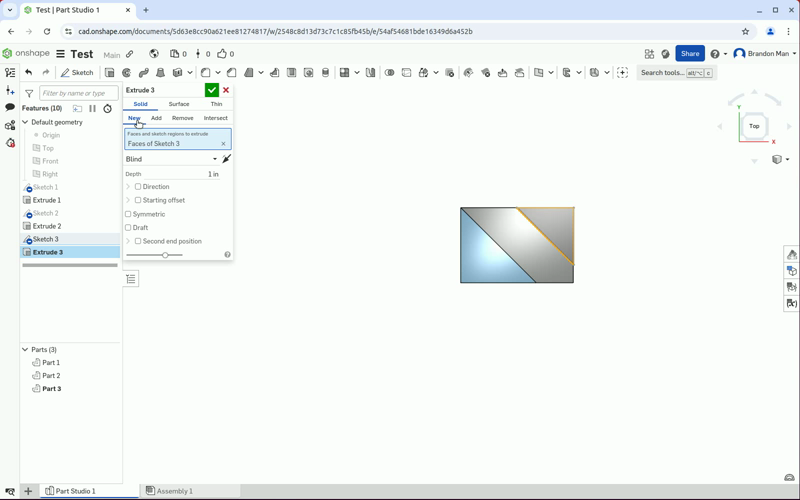
key(tab, 4)
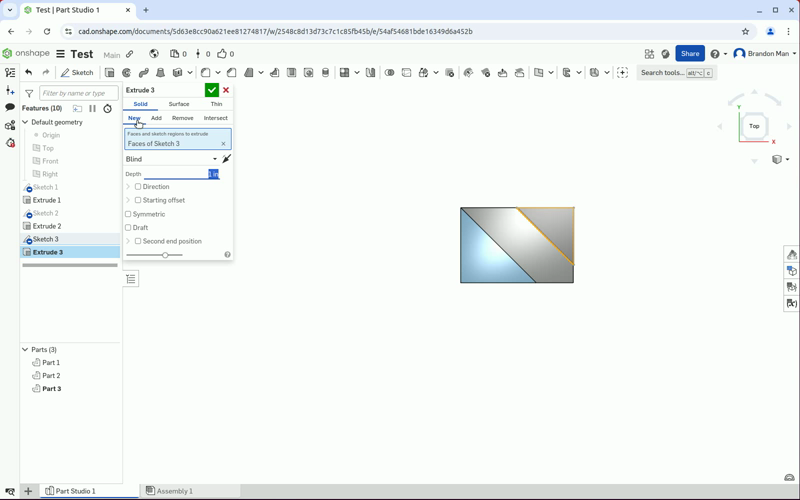
text(15.405)
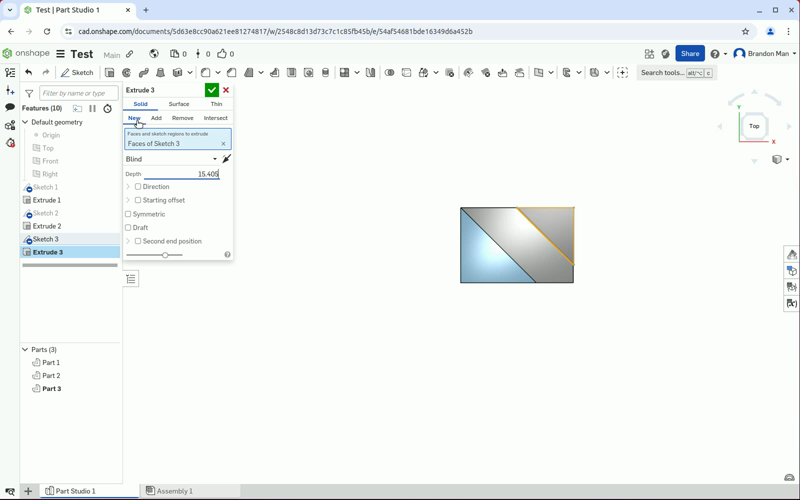
key(enter)
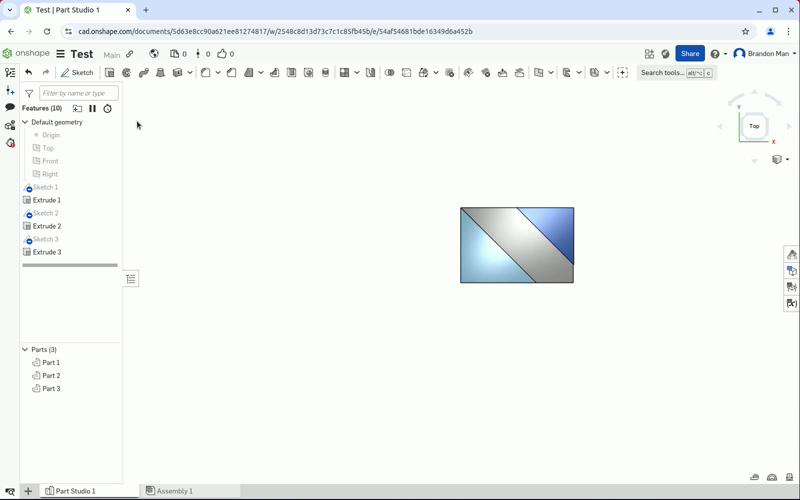
key(shift+h)
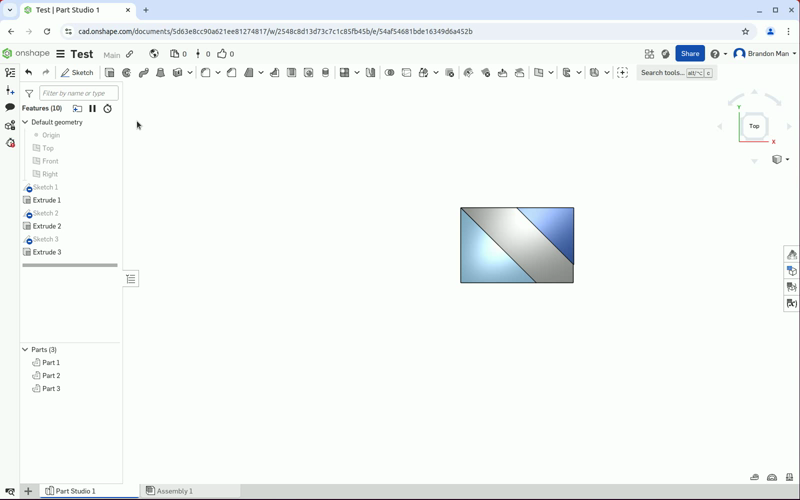
key(shift+h)
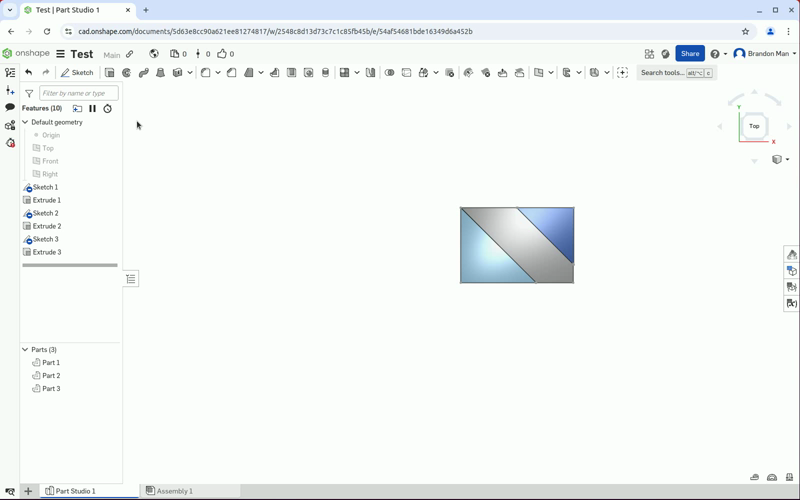
key(shift+7)
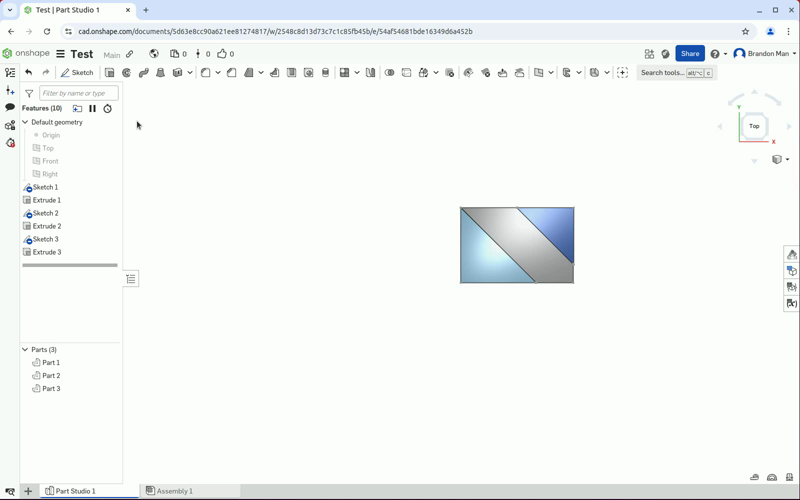
key(up, 3)
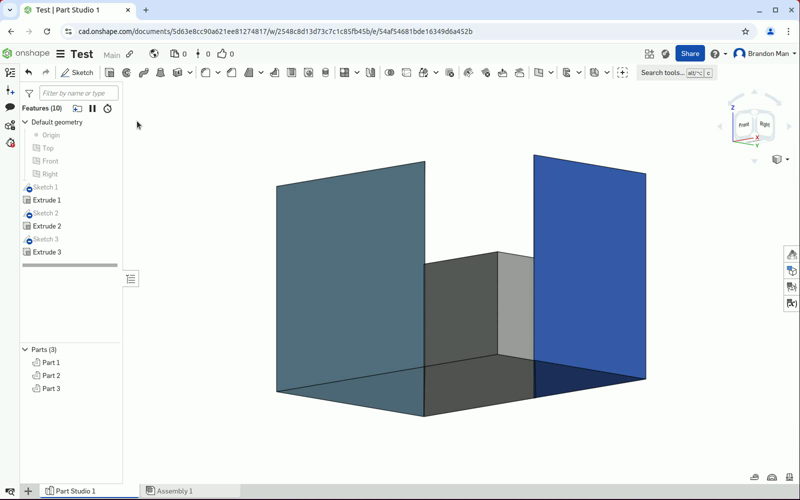
key(left, 3)
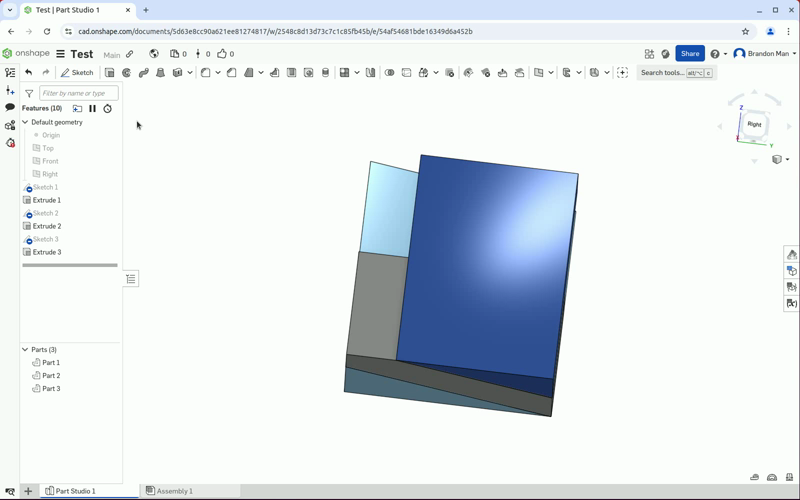
key(right, 3)
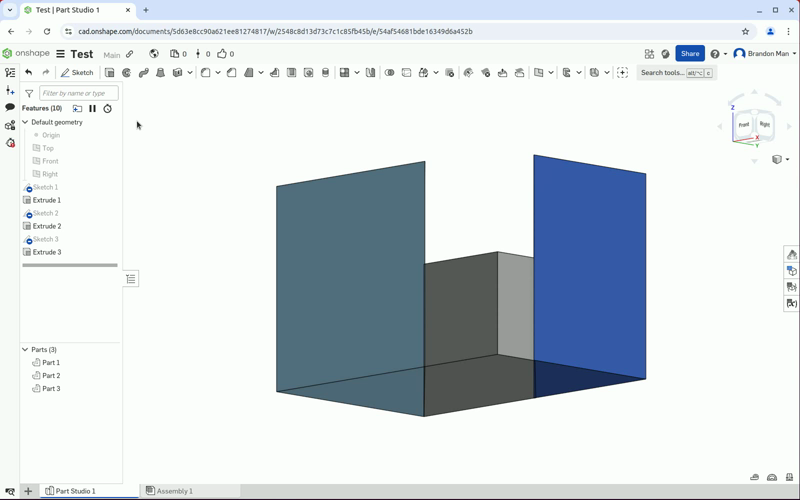
key(down, 3)
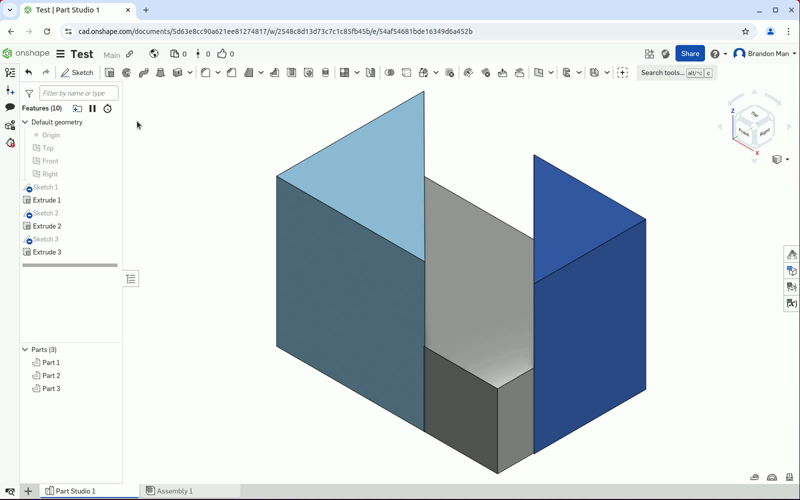
mouse_move(73, 189)
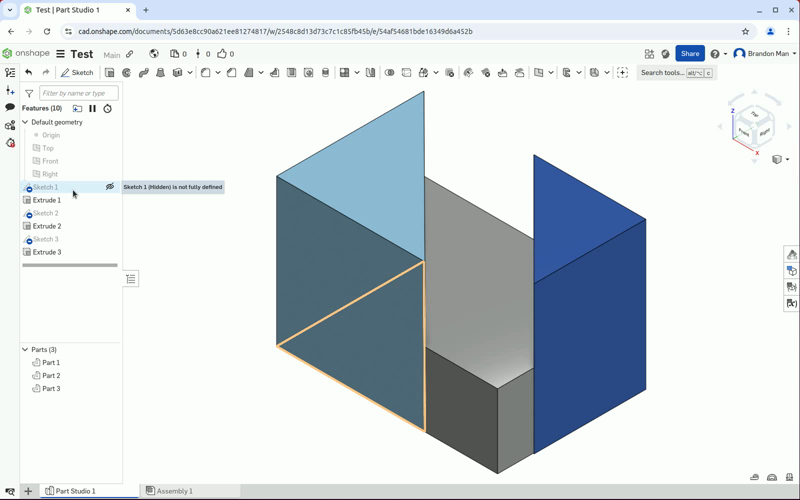
click(73, 189)